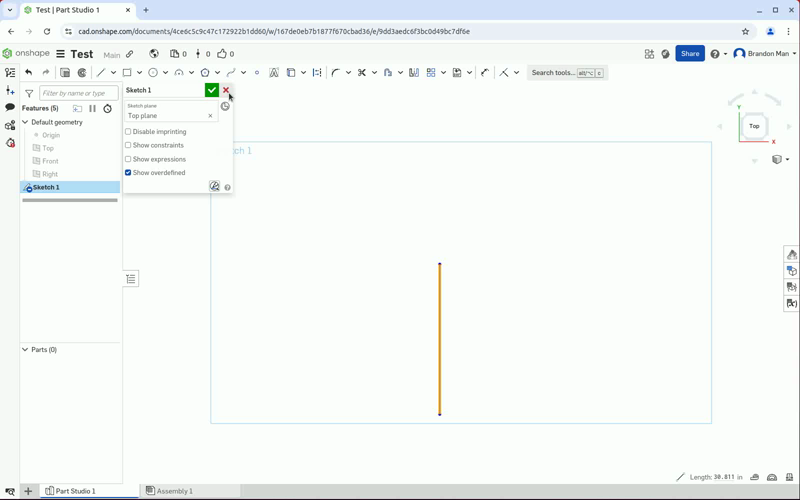
key(shift+h)
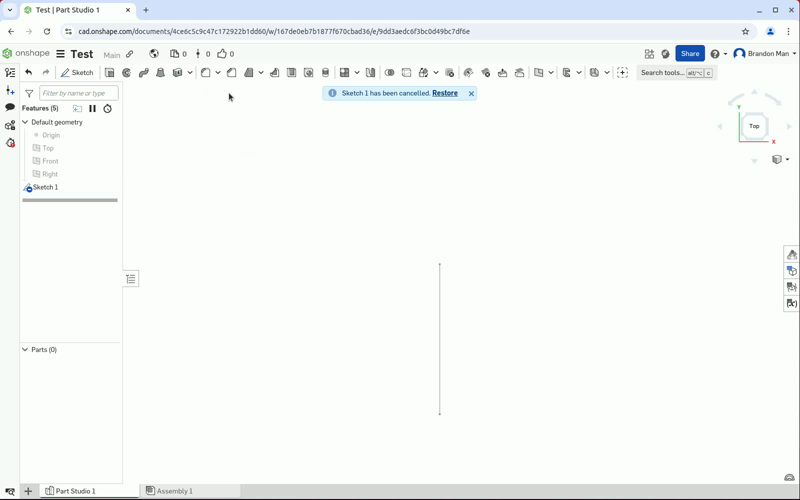
key(shift+s)
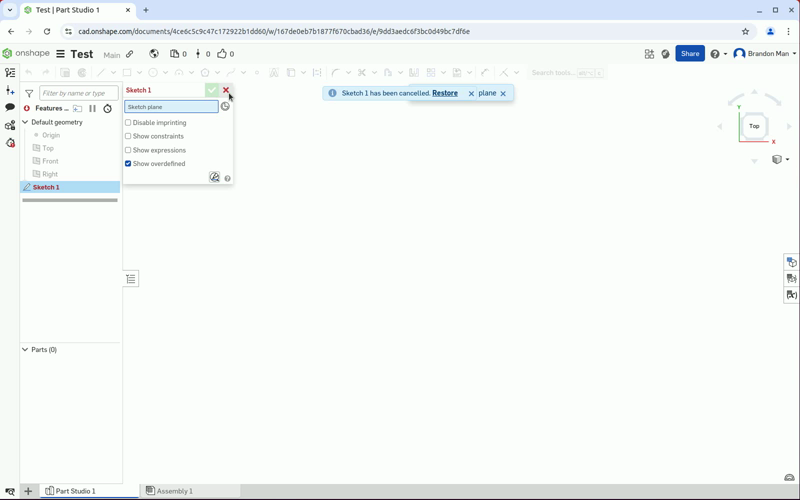
mouse_move(73, 150)
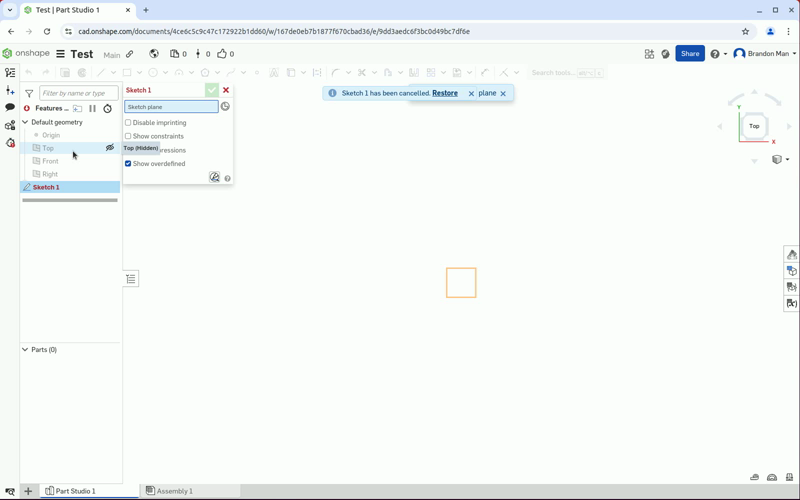
click(73, 150)
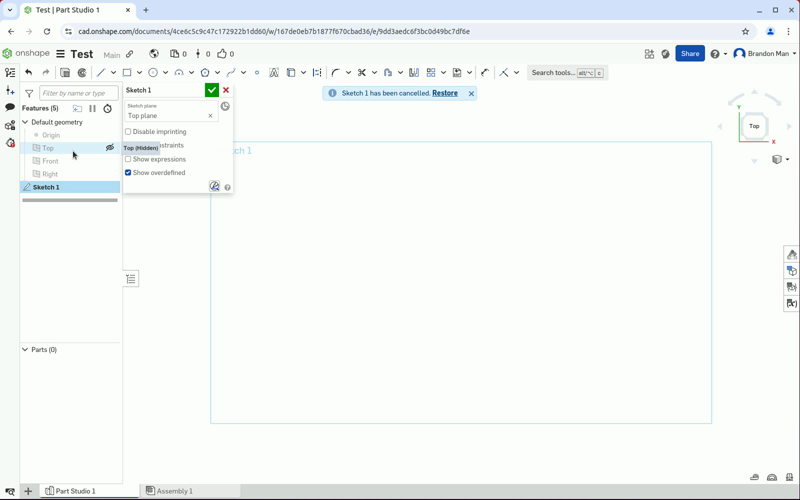
mouse_move(73, 352)
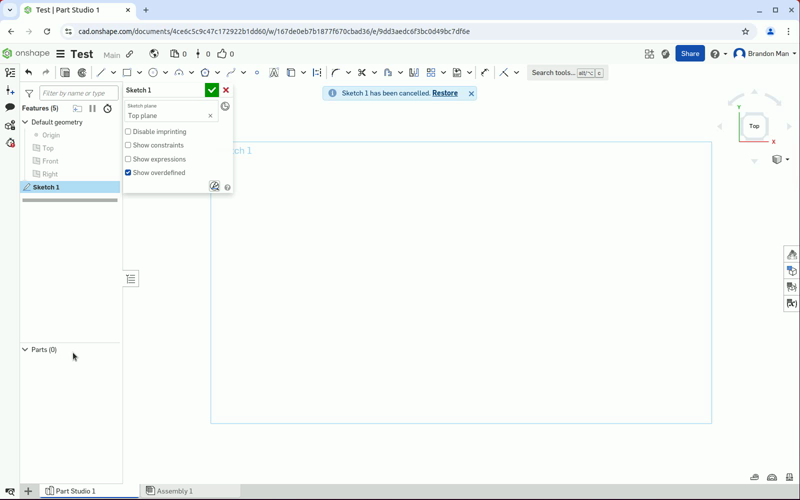
key(y)
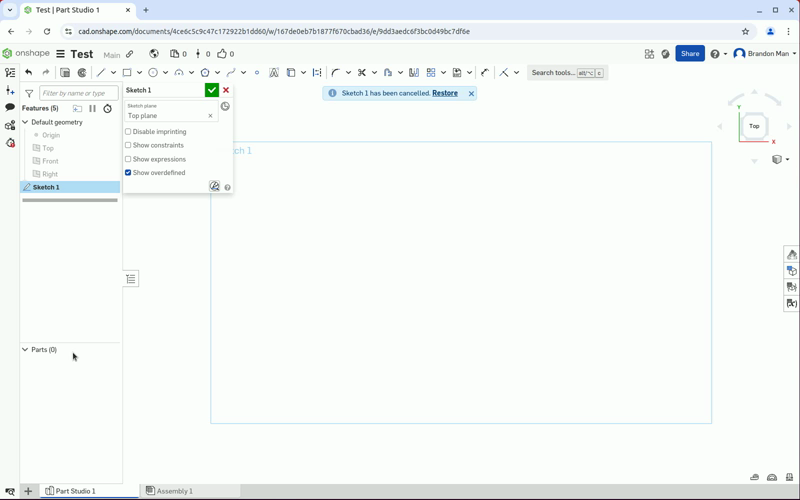
key(l)
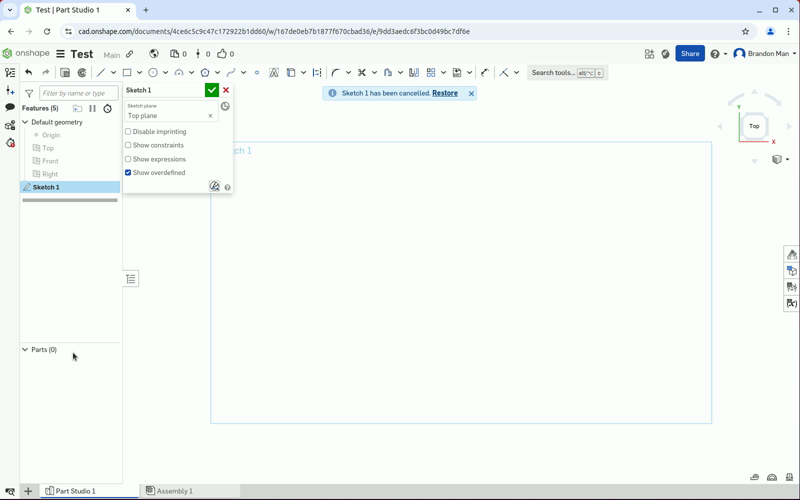
key_down(shift)
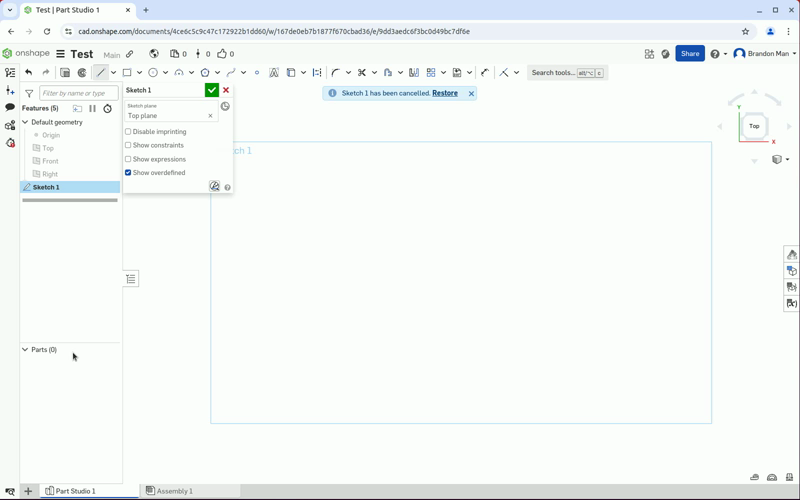
mouse_move(348, 374)
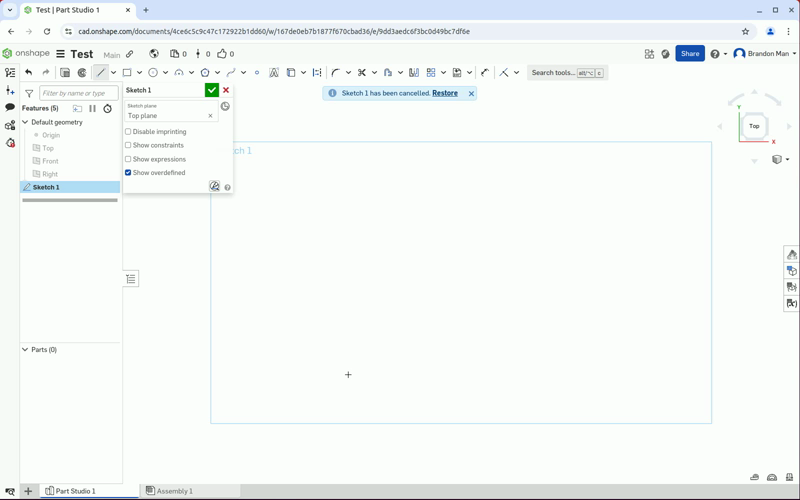
click(348, 374)
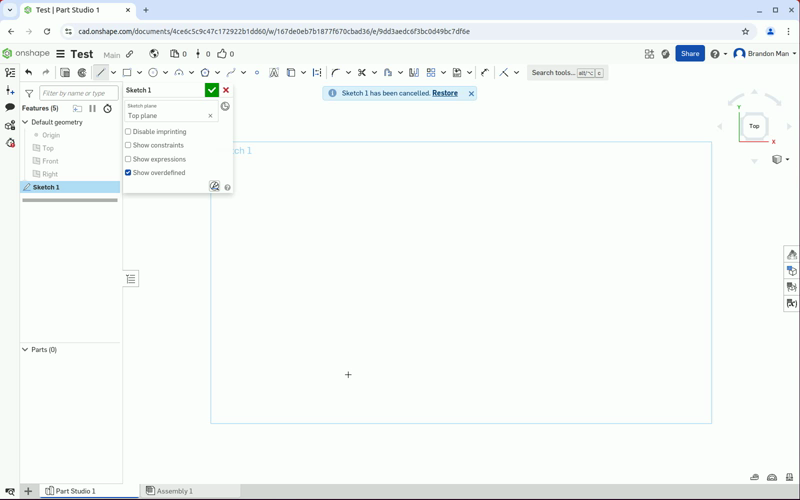
key_up(shift)
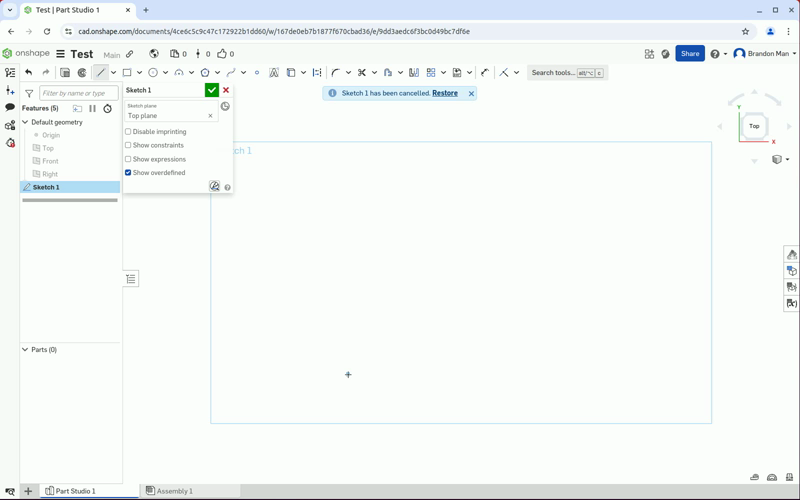
key_down(shift)
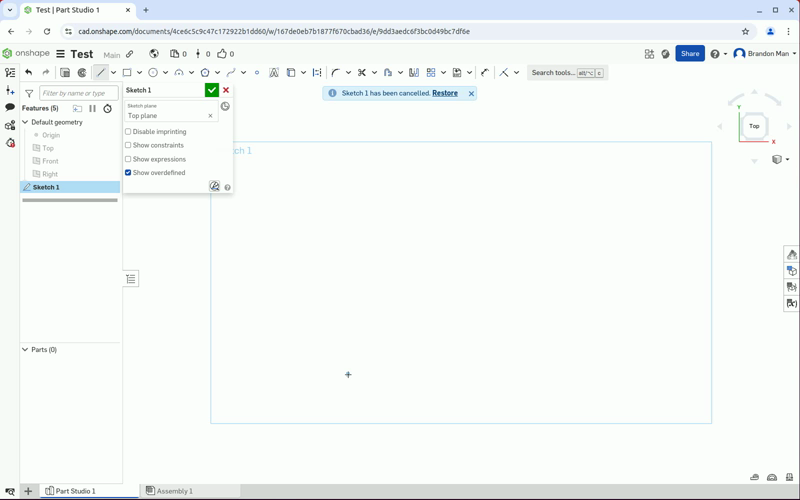
mouse_move(456, 374)
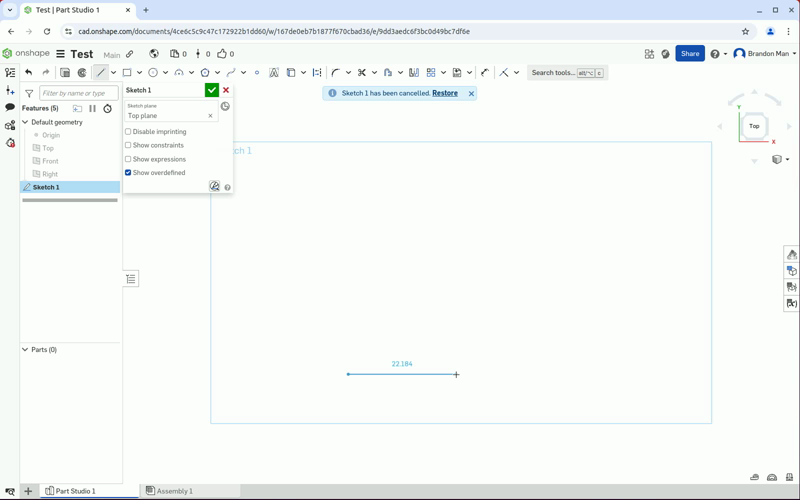
click(456, 374)
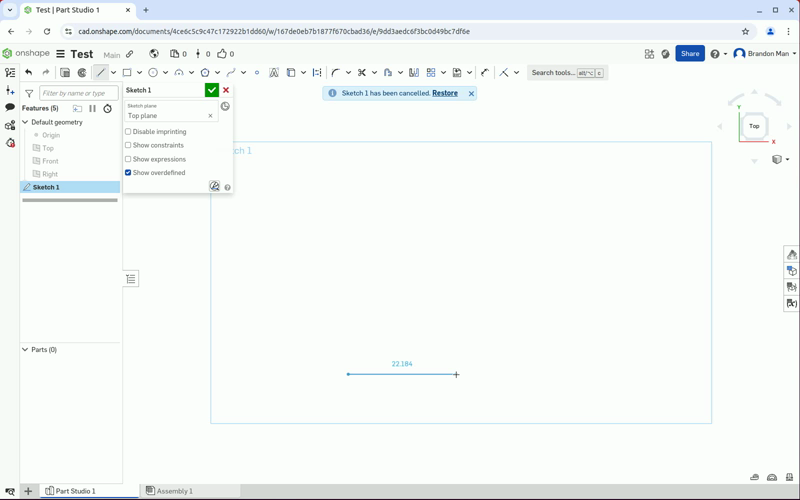
key_up(shift)
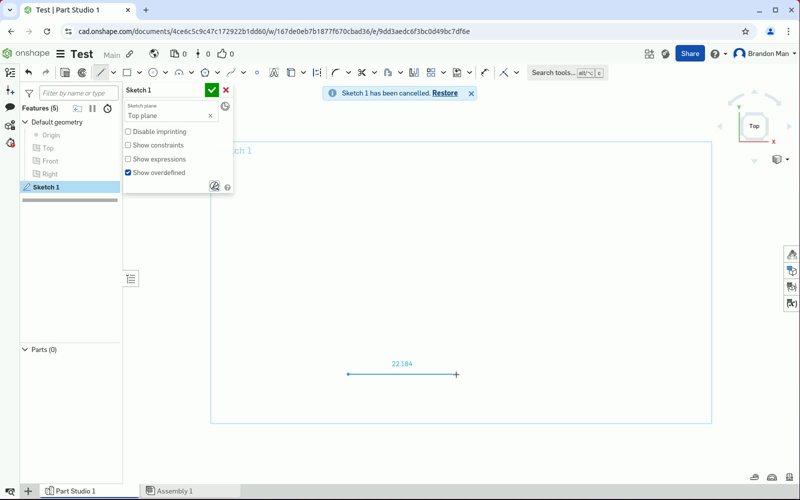
key_down(shift)
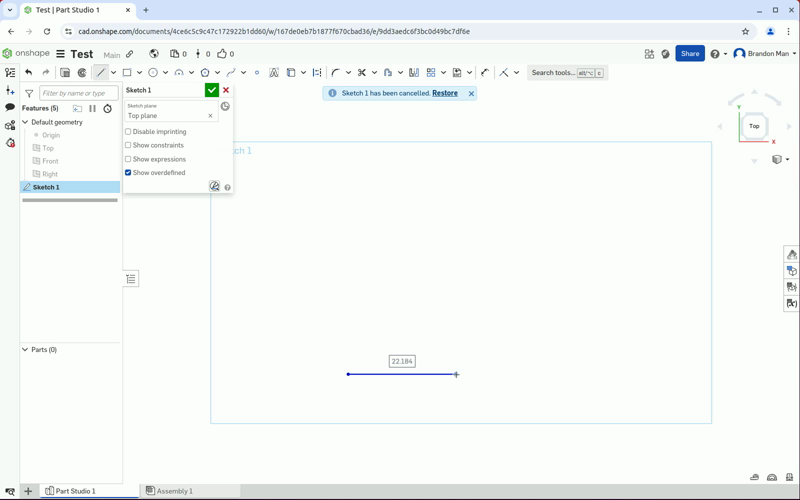
mouse_move(456, 266)
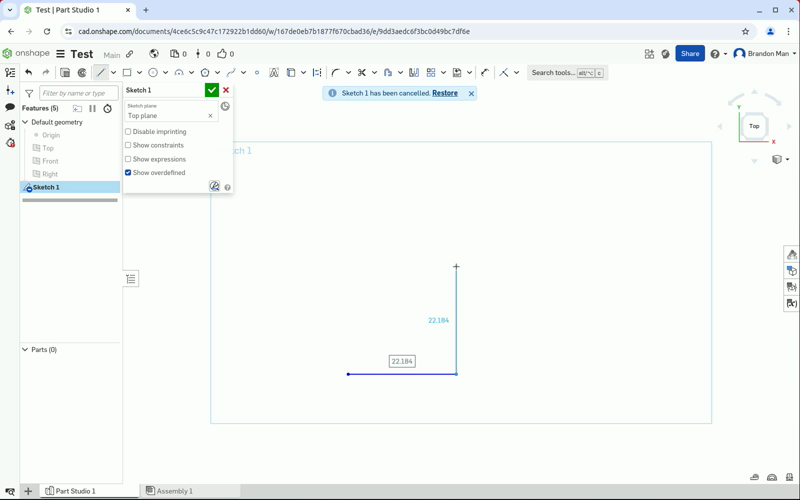
click(456, 266)
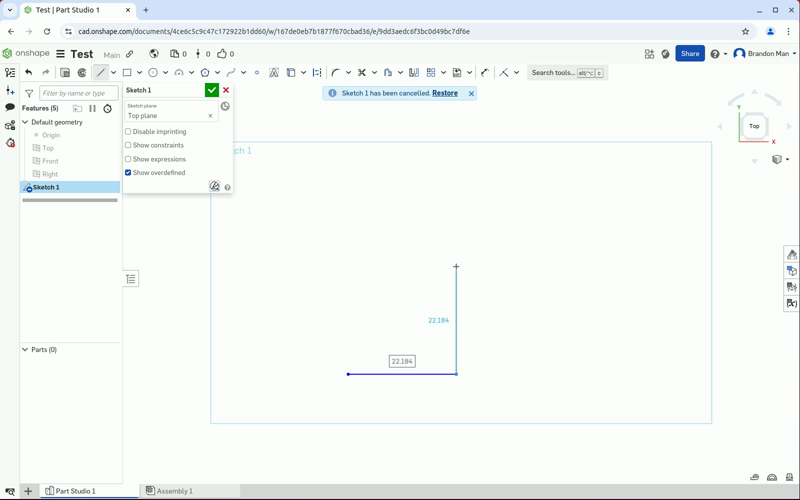
key_up(shift)
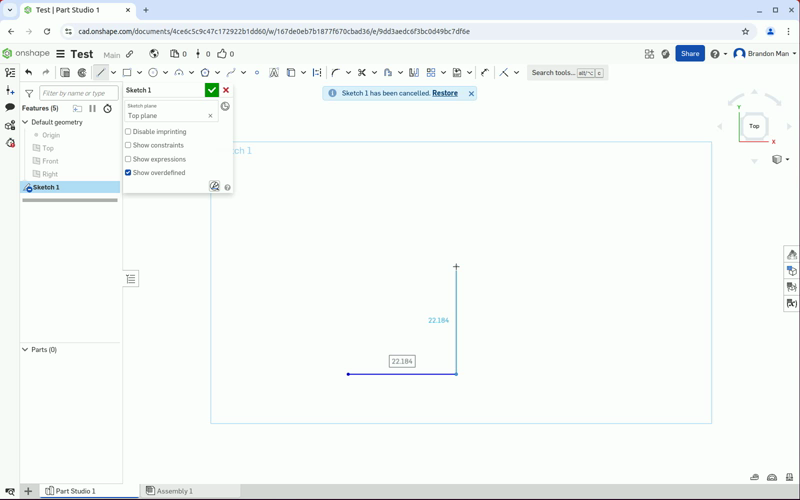
key_down(shift)
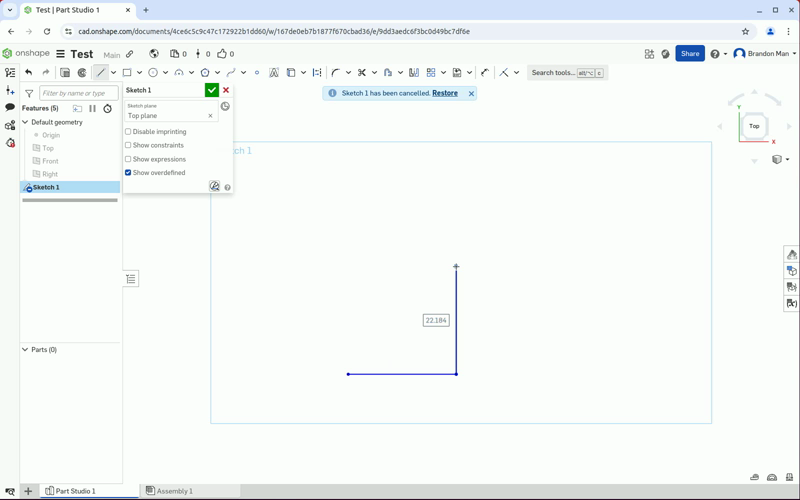
mouse_move(348, 266)
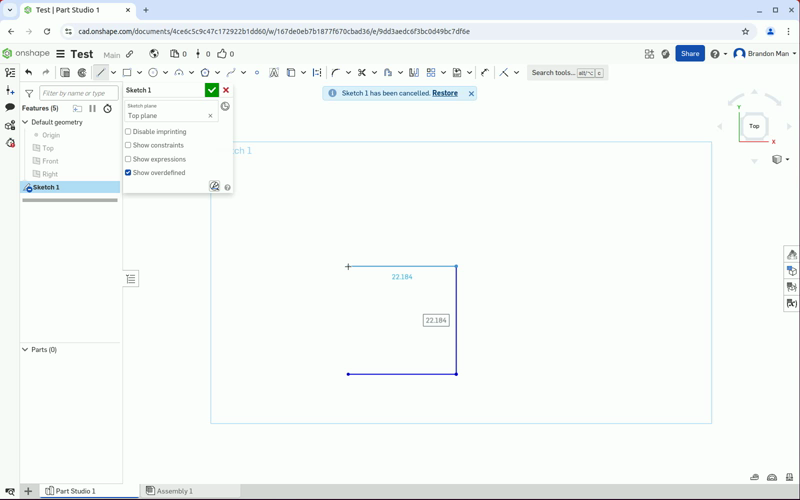
click(348, 266)
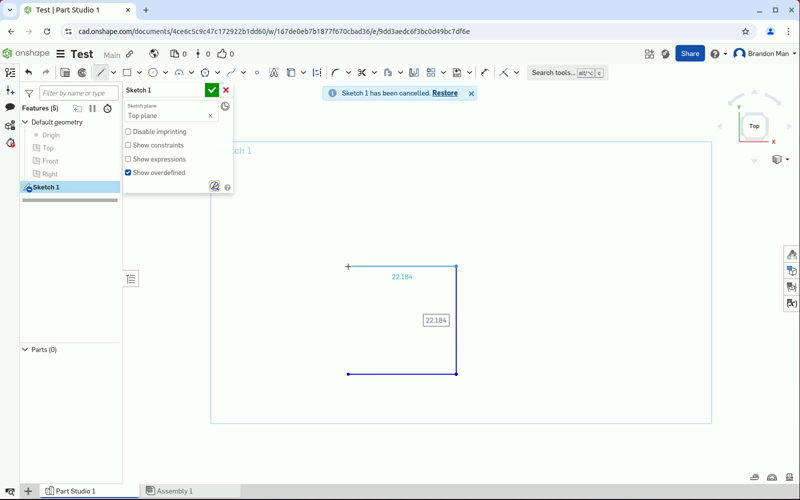
key_up(shift)
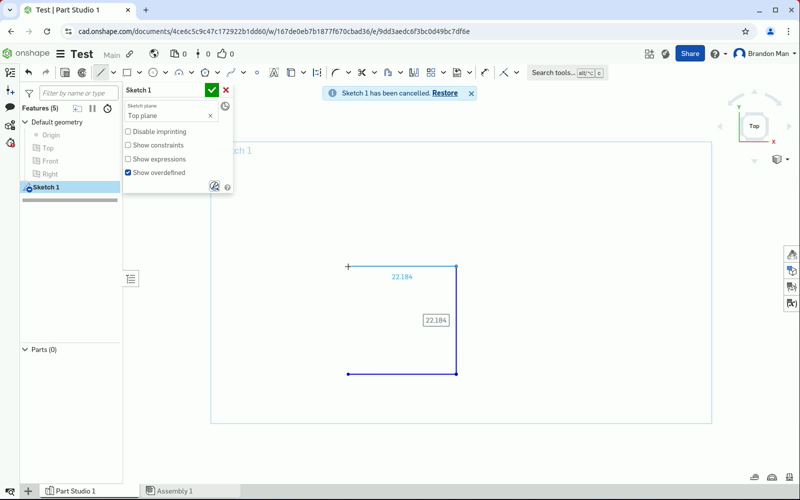
key_down(shift)
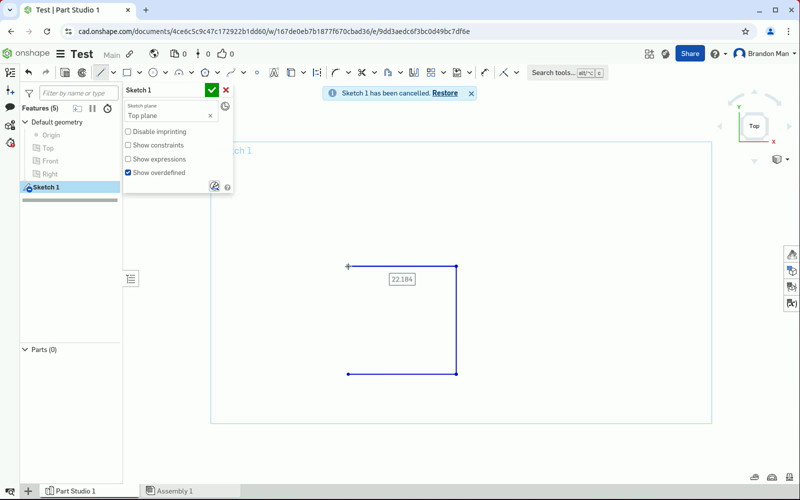
mouse_move(348, 374)
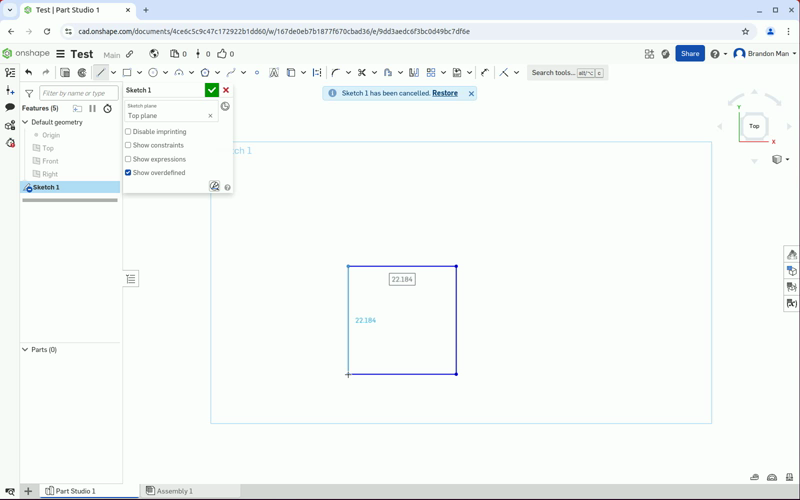
key_up(shift)
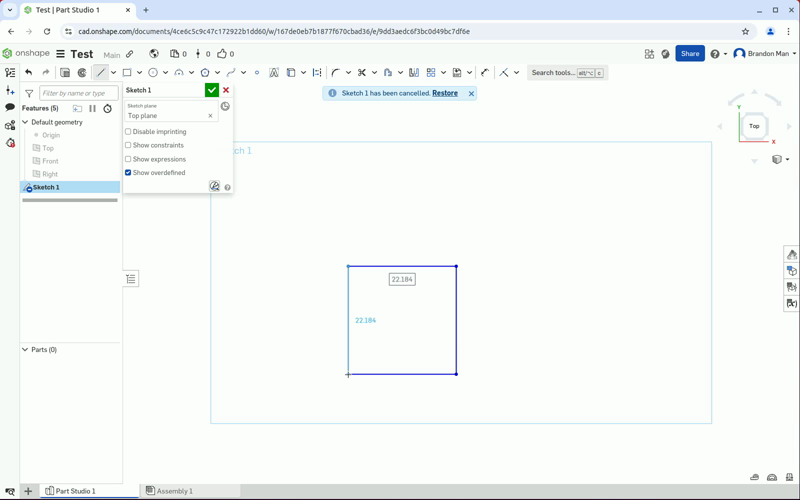
click(348, 374)
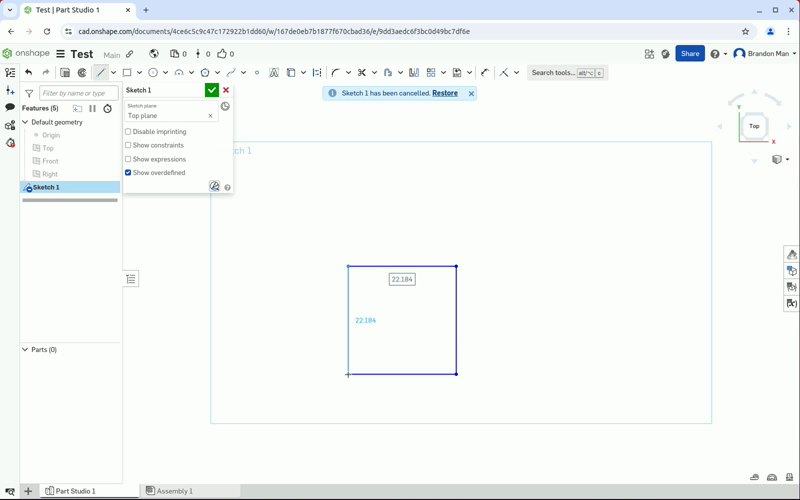
key(esc)
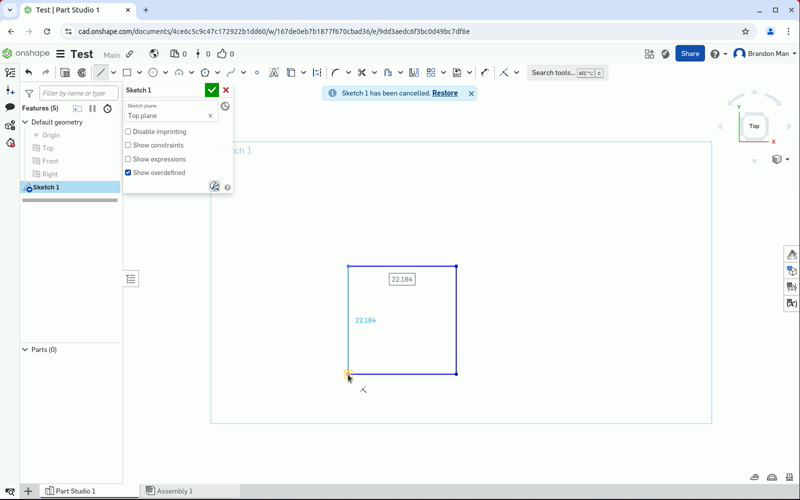
mouse_move(364, 329)
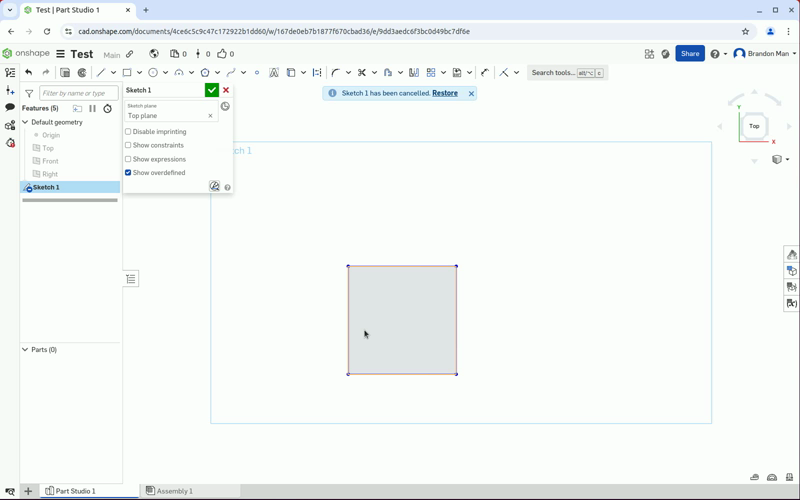
click(364, 329)
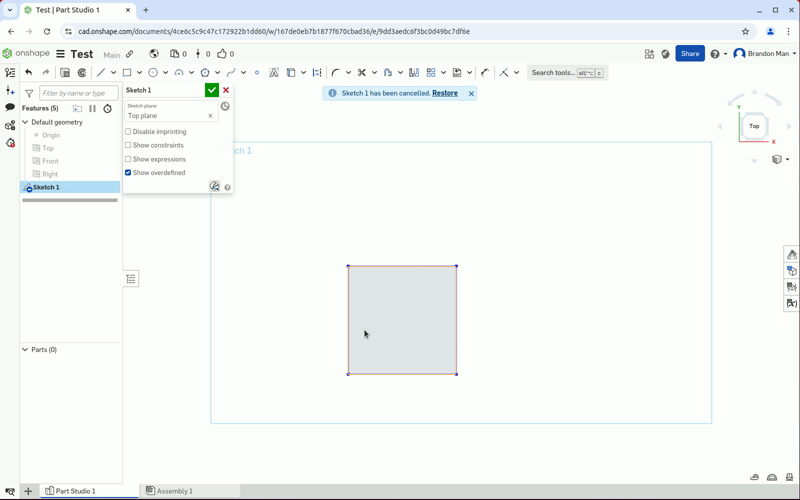
mouse_move(73, 352)
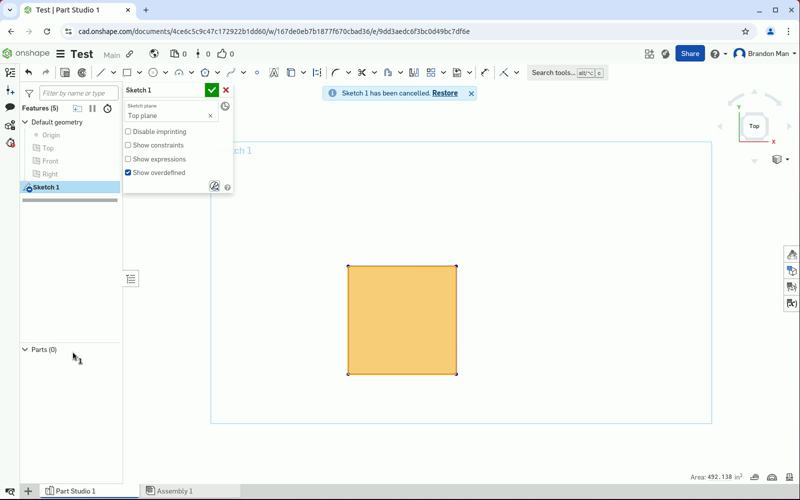
key(shift+y)
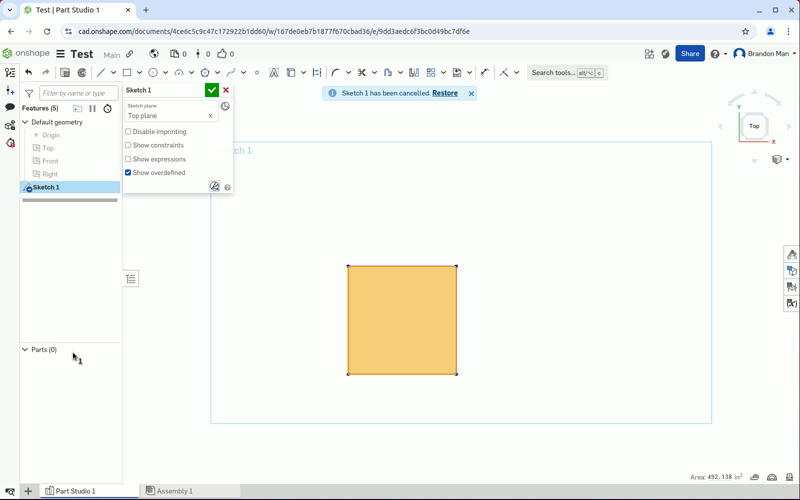
key(shift+e)
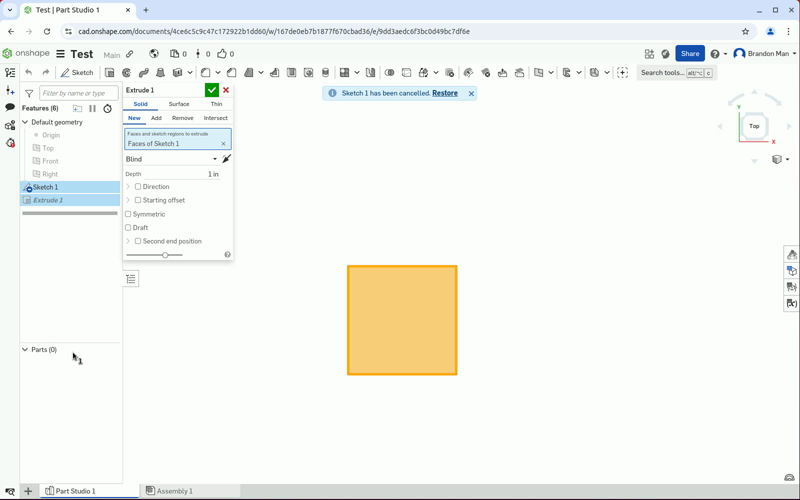
mouse_move(143, 106)
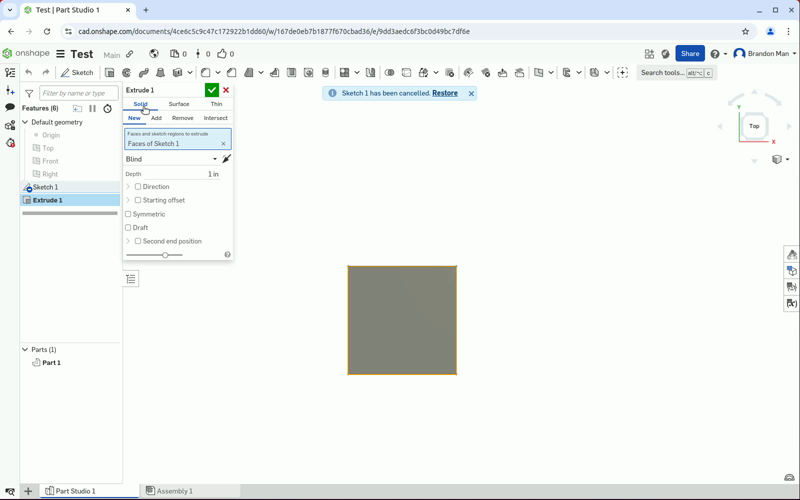
click(143, 106)
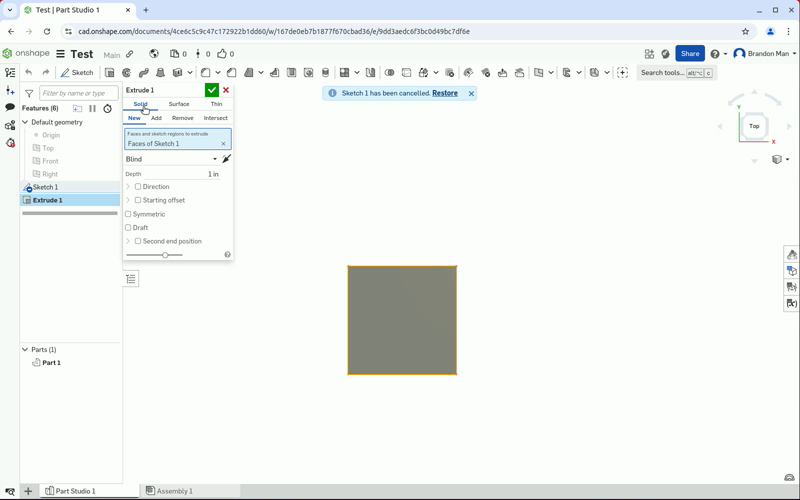
mouse_move(137, 120)
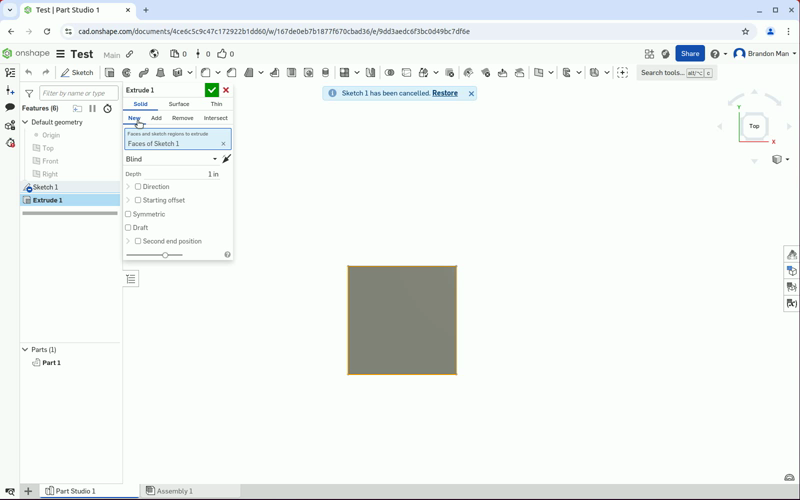
click(137, 120)
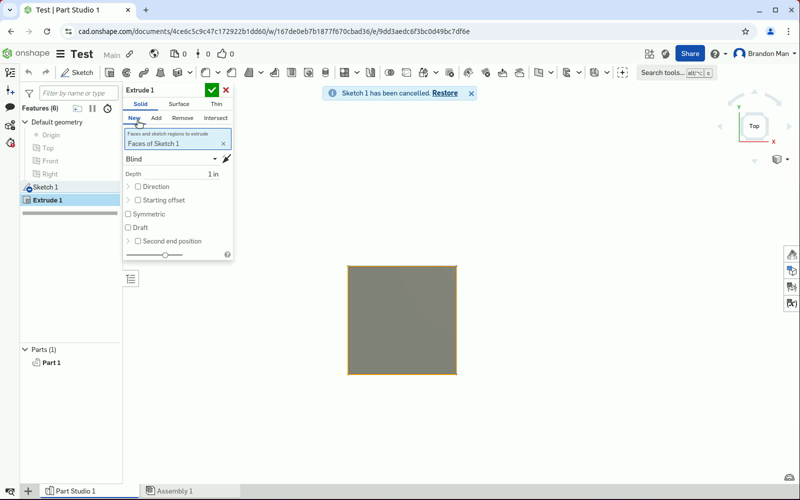
key(tab, 4)
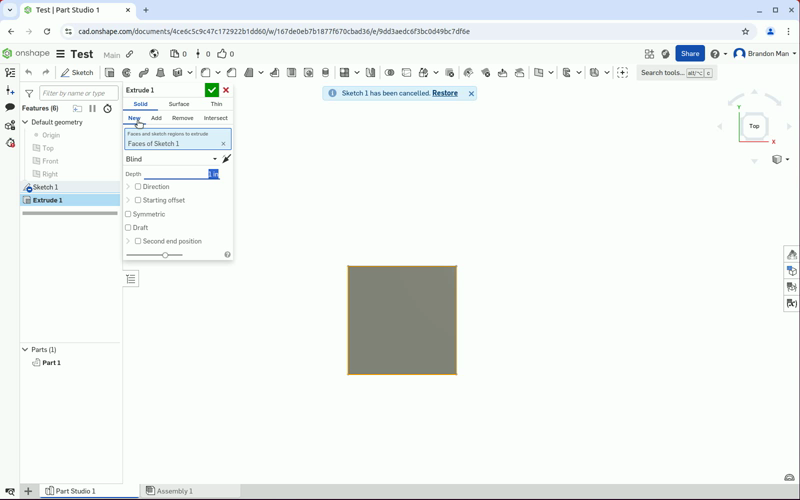
text(-0.241)
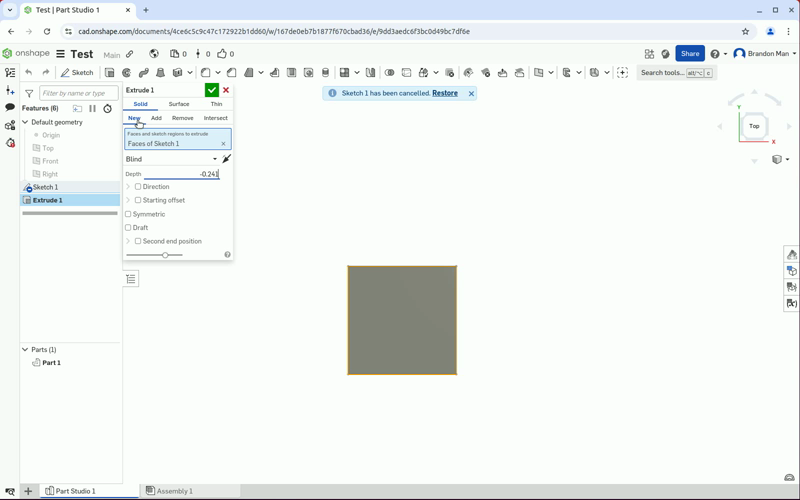
key(enter)
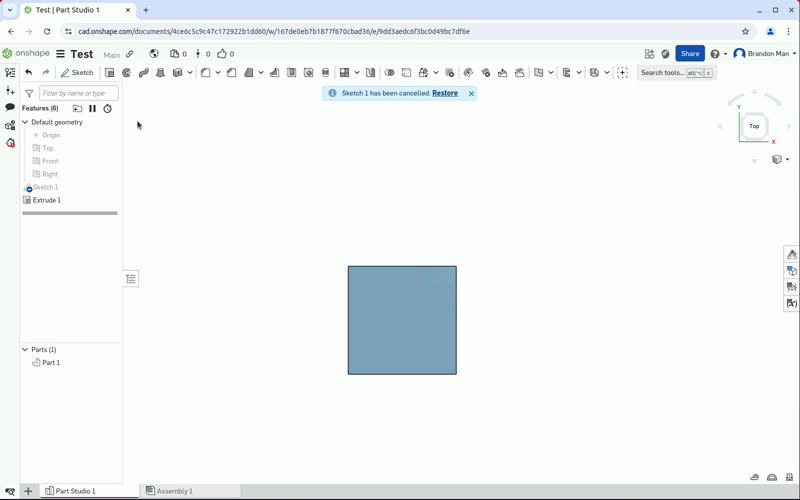
key(shift+h)
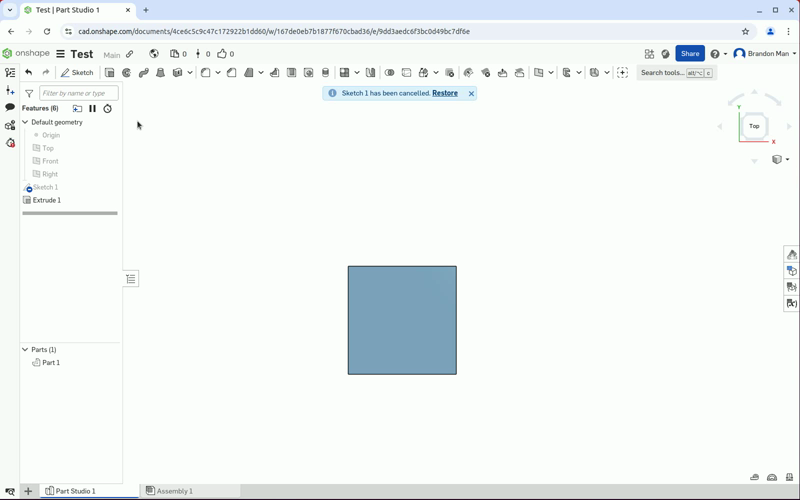
key(shift+h)
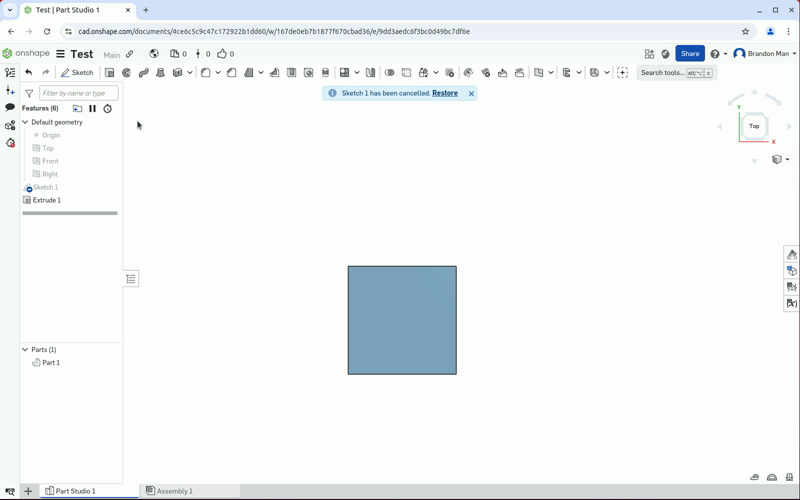
mouse_move(73, 189)
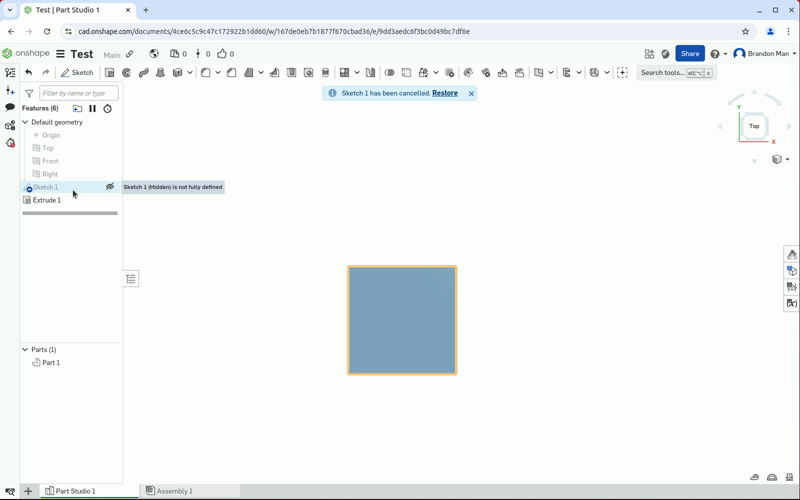
click(73, 189)
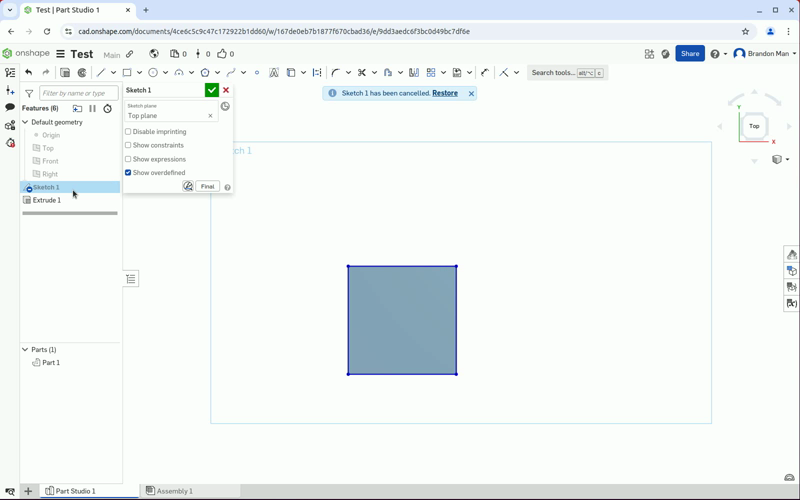
mouse_move(229, 92)
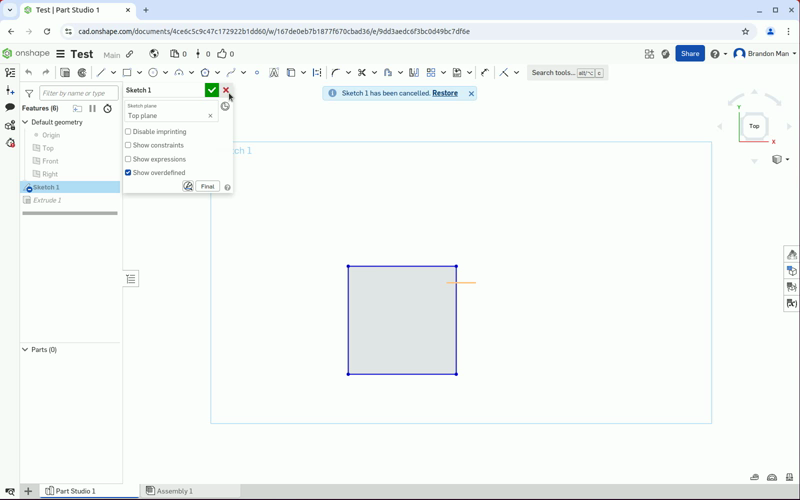
click(229, 92)
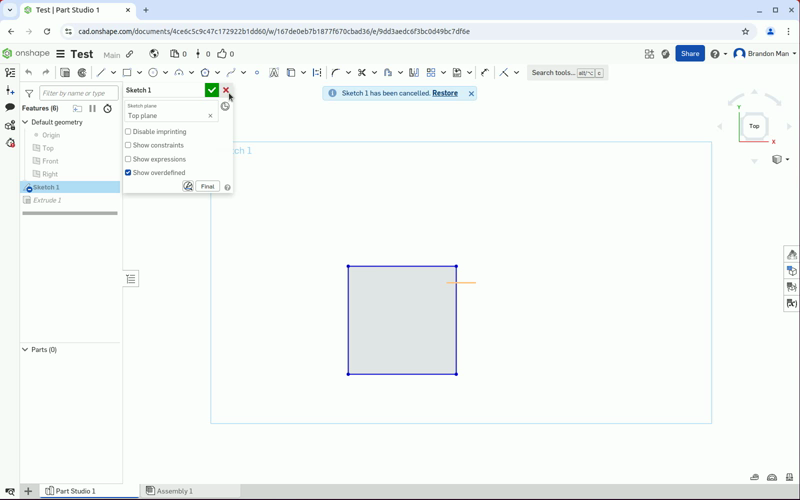
key(shift+s)
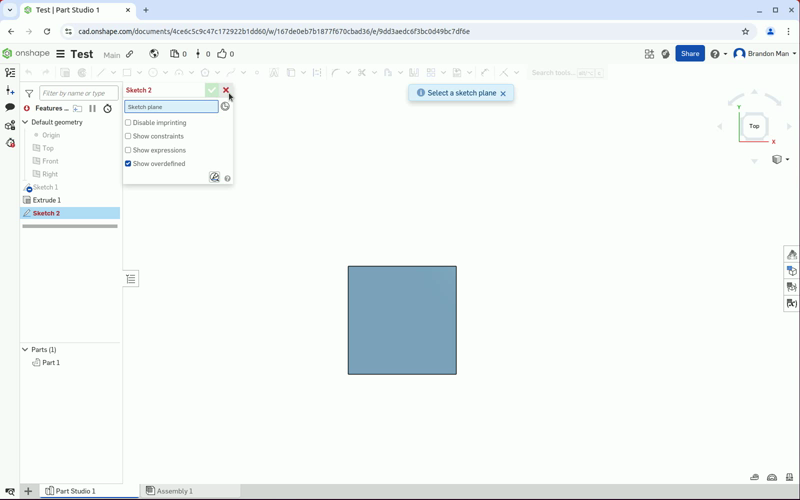
mouse_move(73, 150)
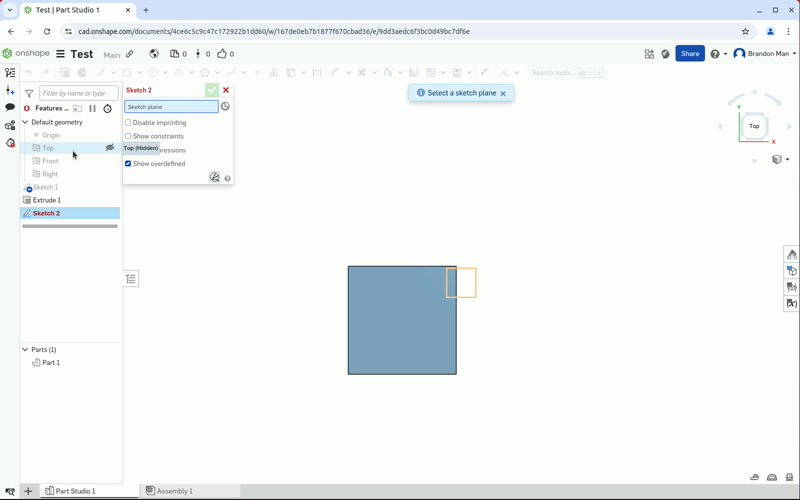
click(73, 150)
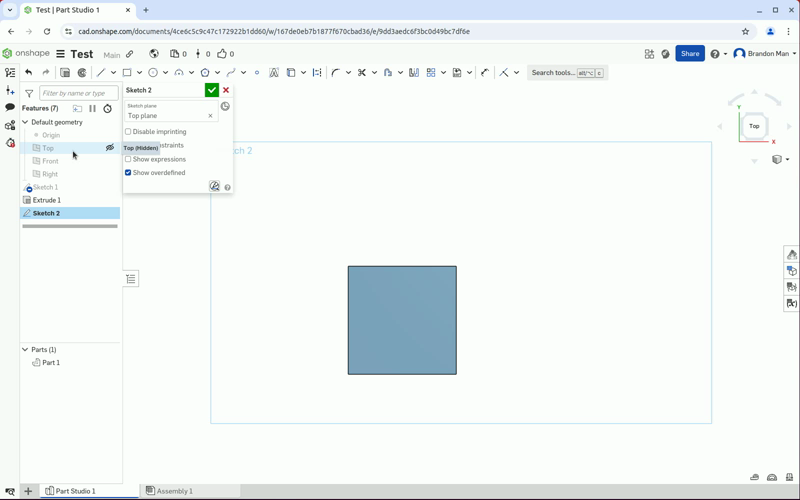
mouse_move(73, 352)
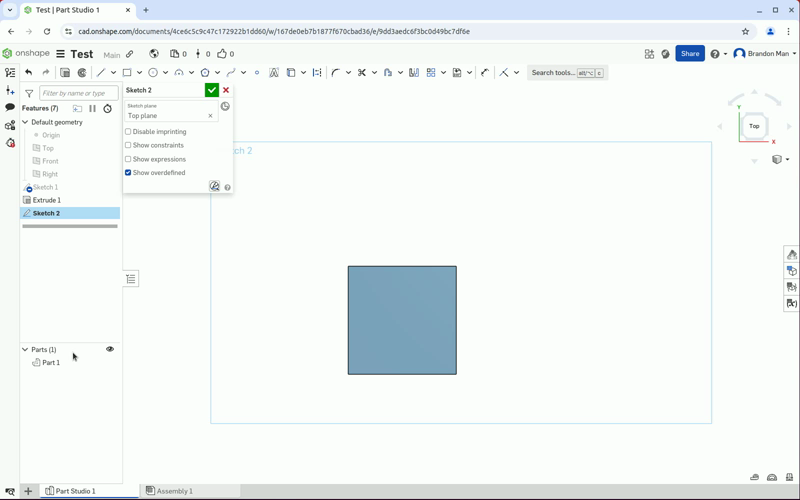
key(y)
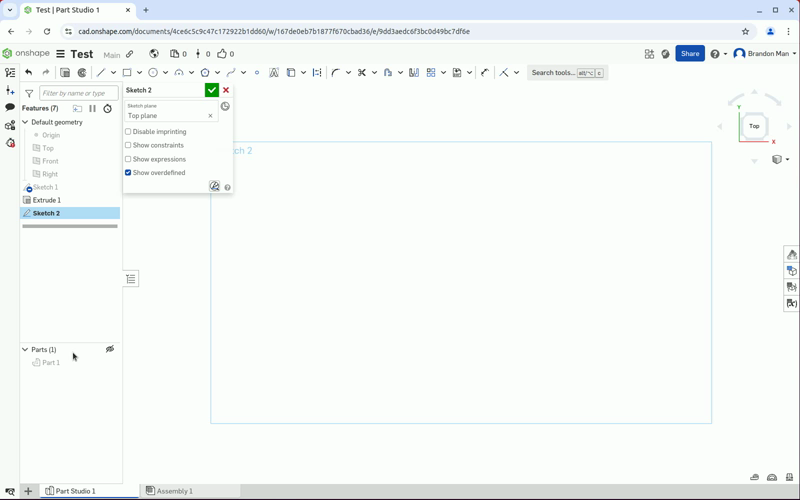
key(l)
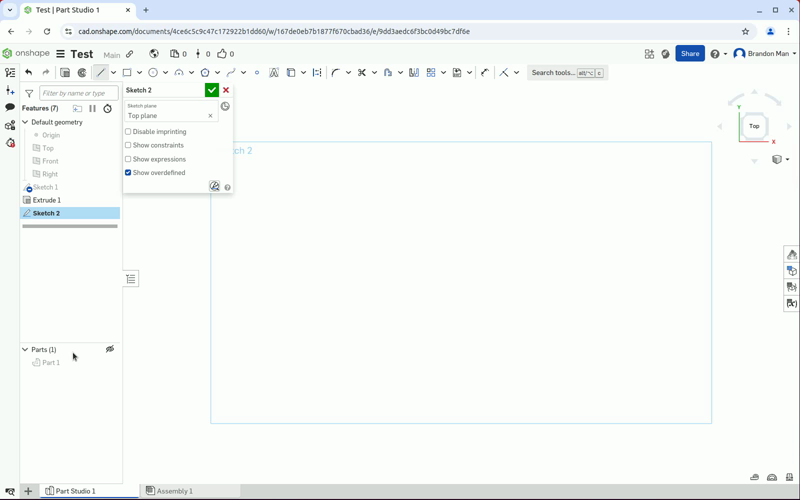
key_down(shift)
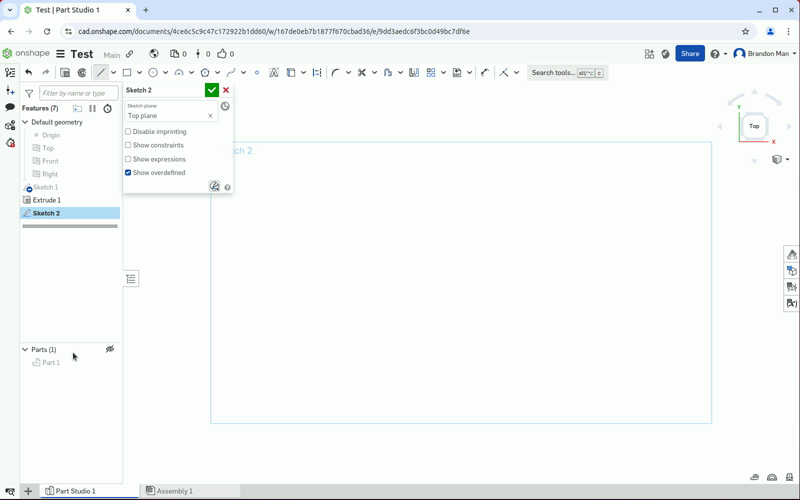
mouse_move(351, 273)
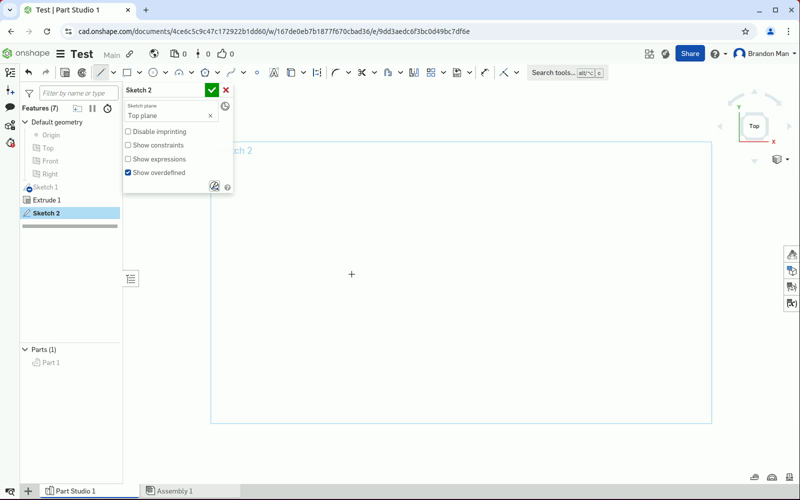
click(351, 273)
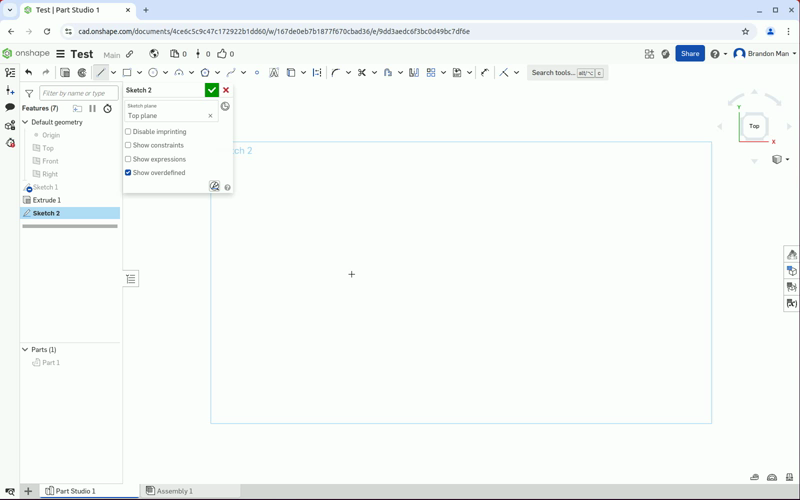
key_up(shift)
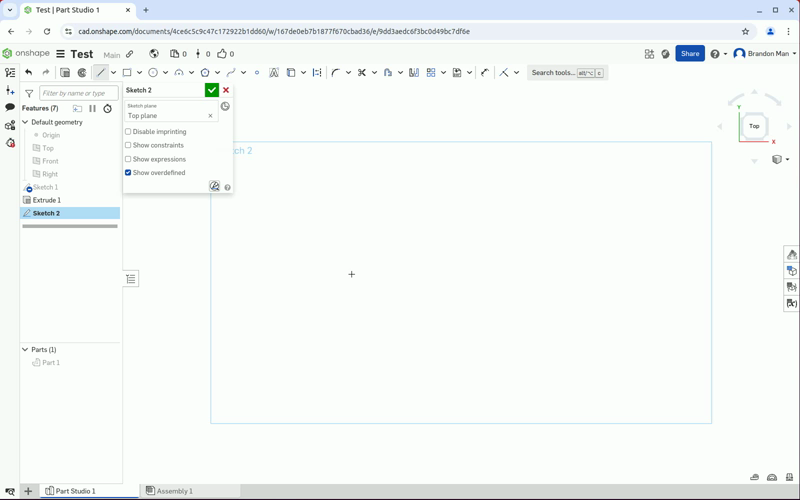
key_down(shift)
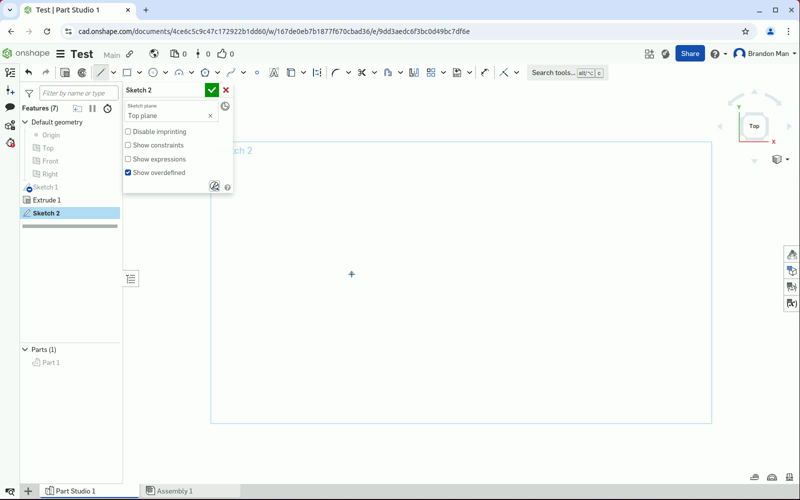
mouse_move(381, 273)
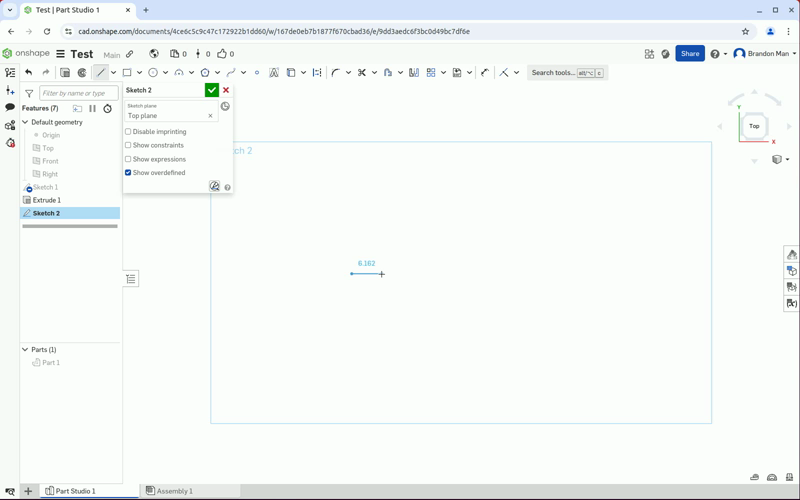
mouse_move(355, 273)
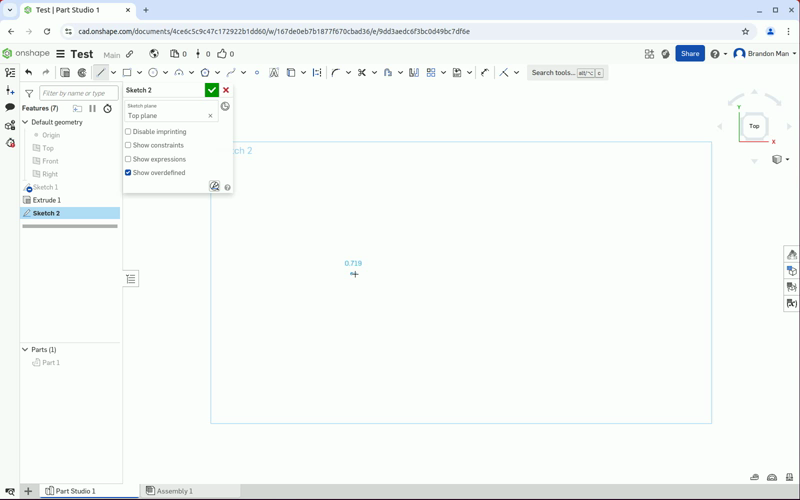
scroll(6)
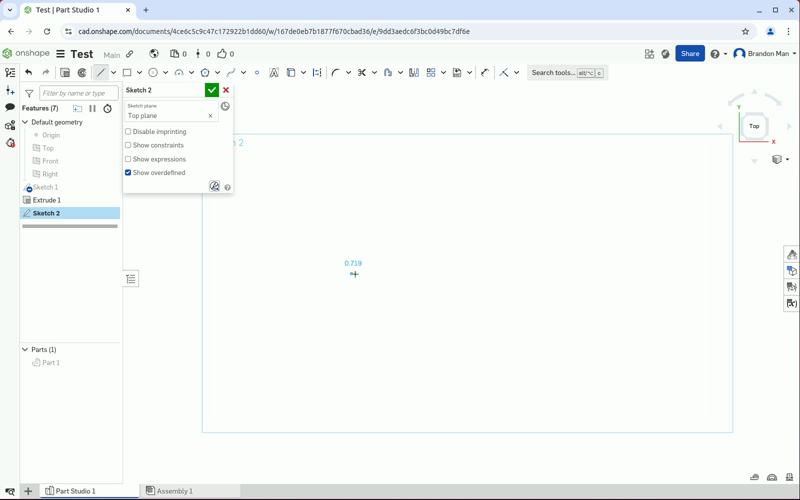
scroll(6)
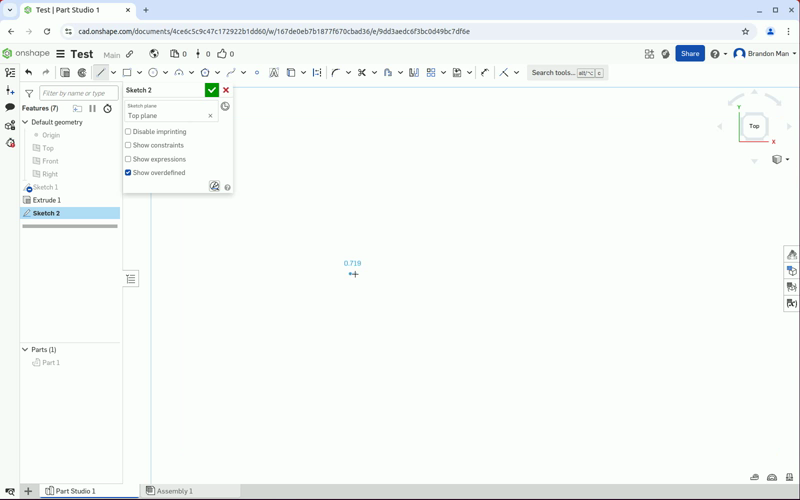
scroll(6)
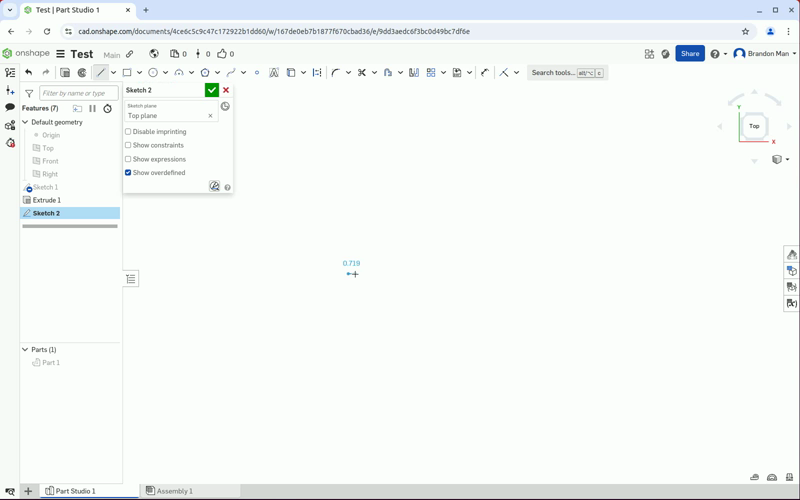
scroll(6)
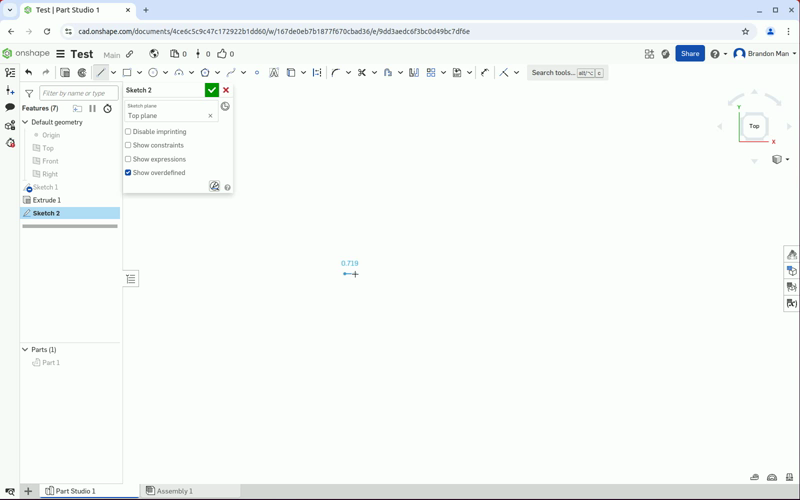
scroll(6)
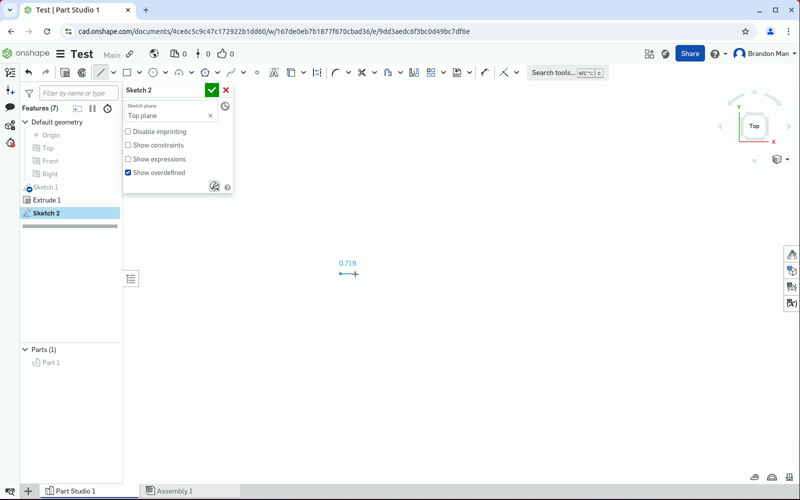
scroll(6)
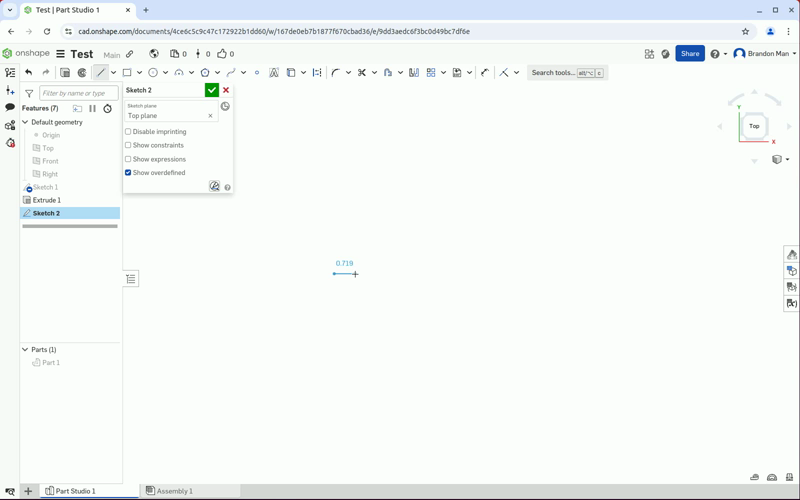
scroll(6)
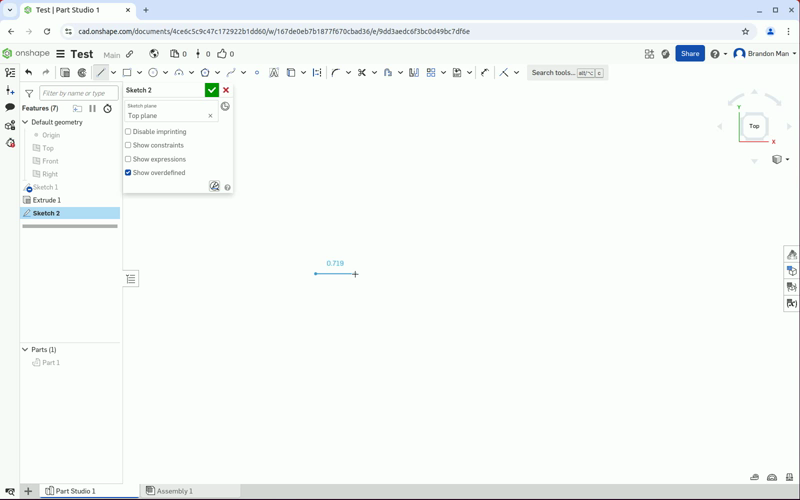
click(355, 273)
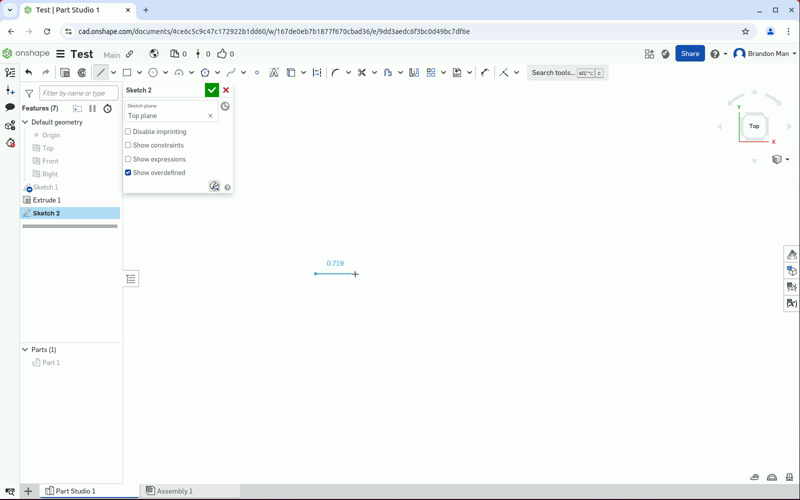
scroll(-6)
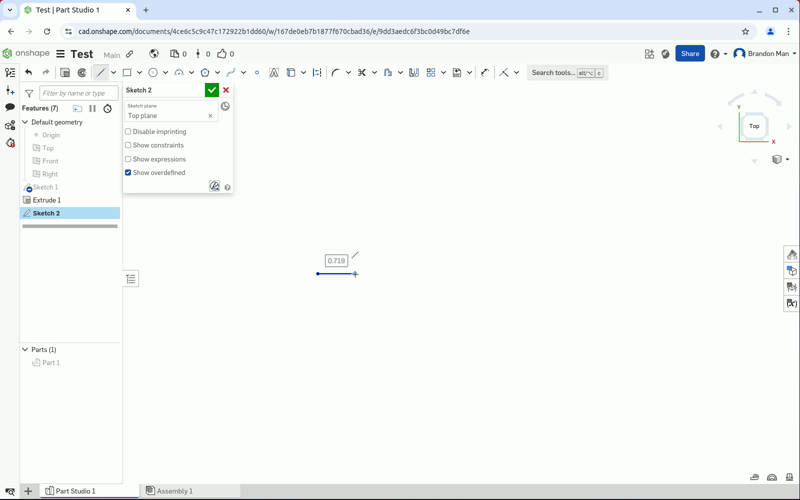
scroll(-6)
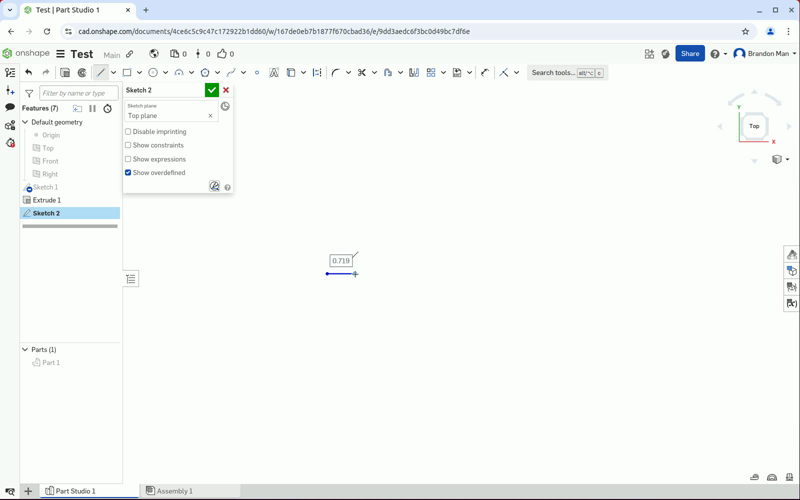
scroll(-6)
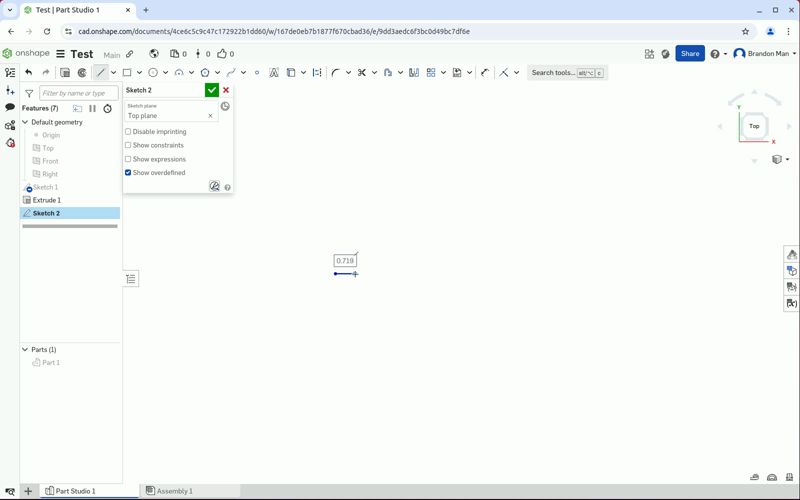
scroll(-6)
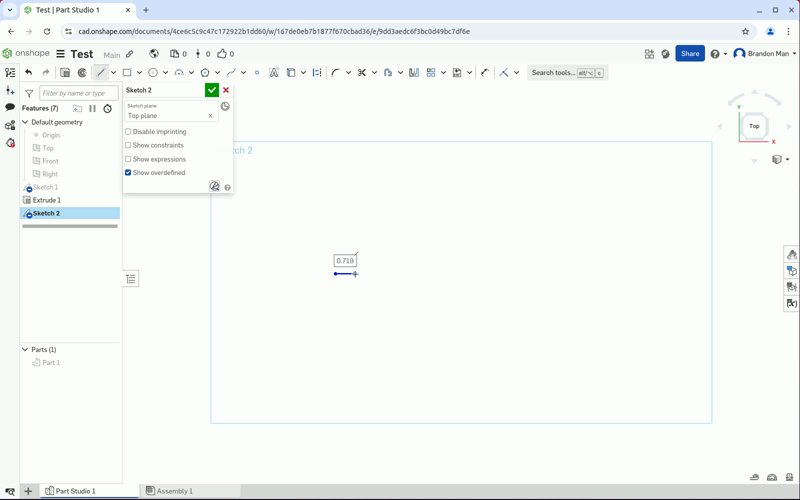
scroll(-6)
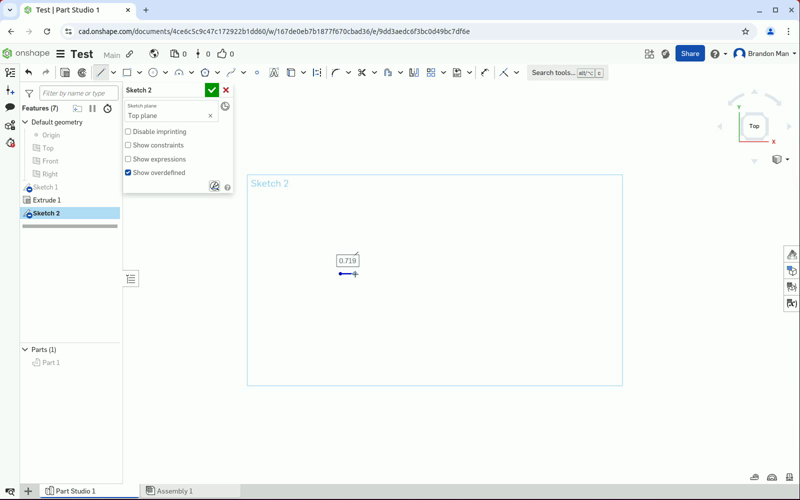
scroll(-6)
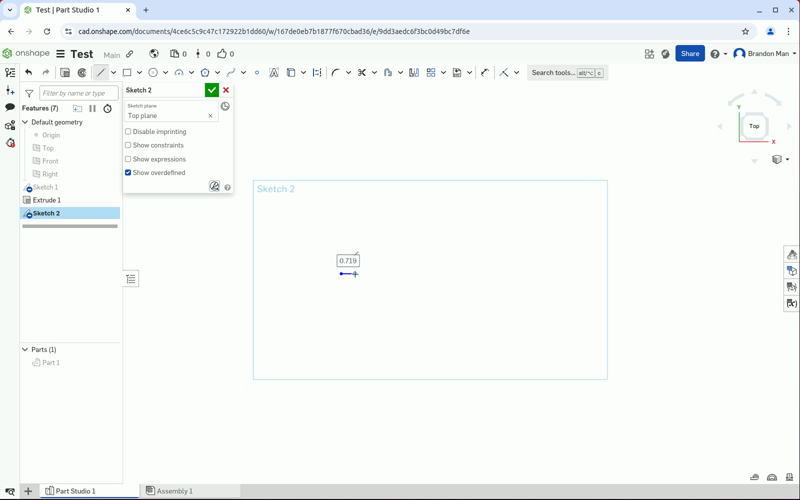
scroll(-6)
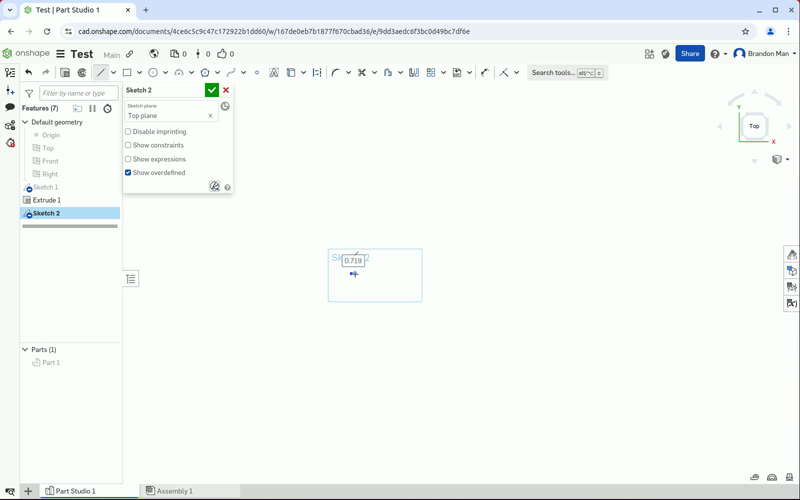
key_up(shift)
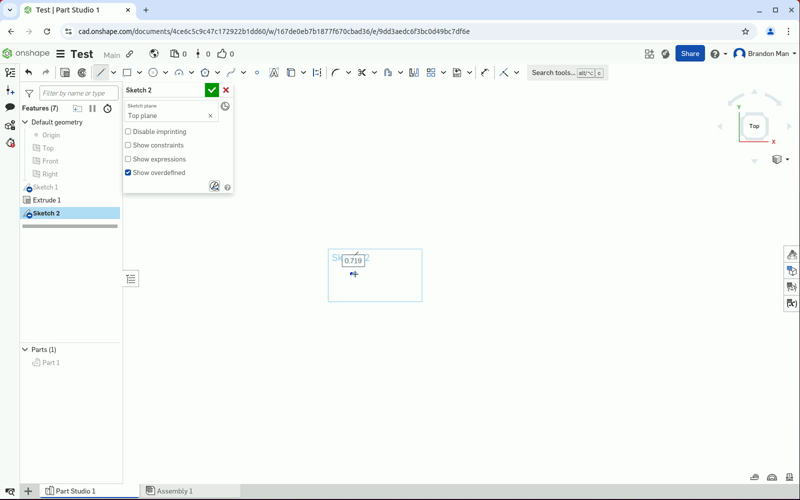
key_down(shift)
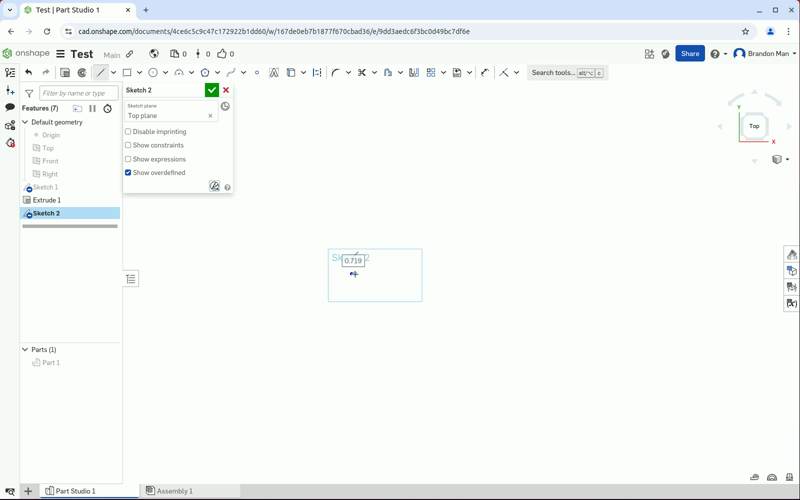
mouse_move(385, 273)
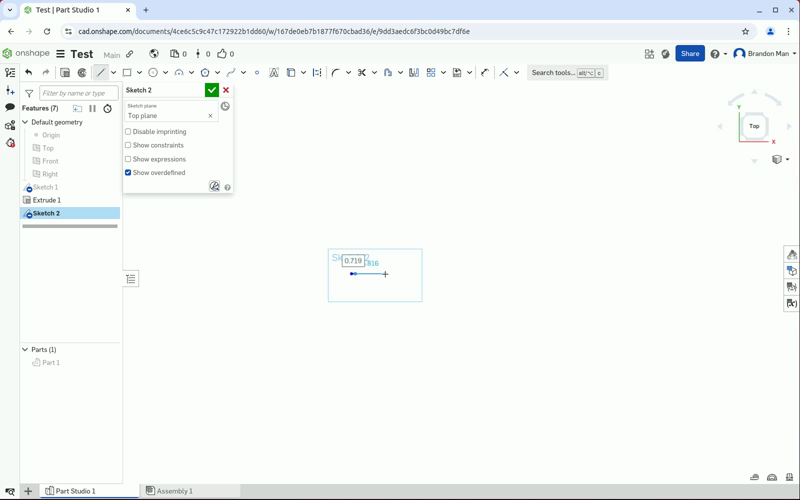
mouse_move(355, 272)
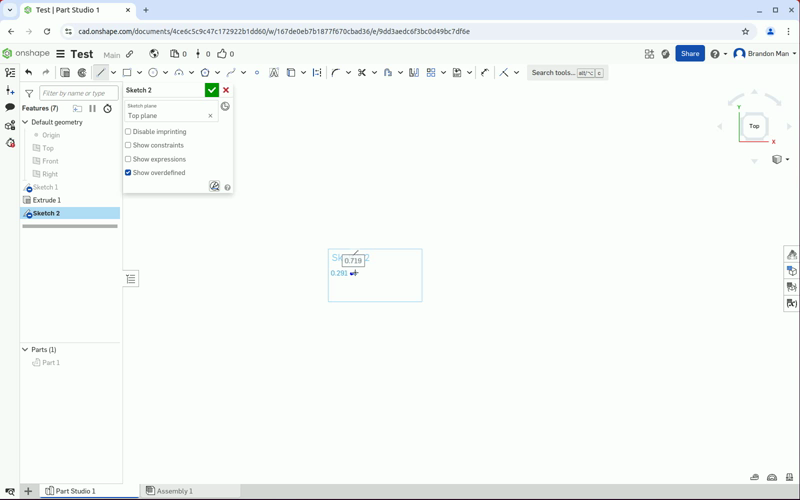
scroll(6)
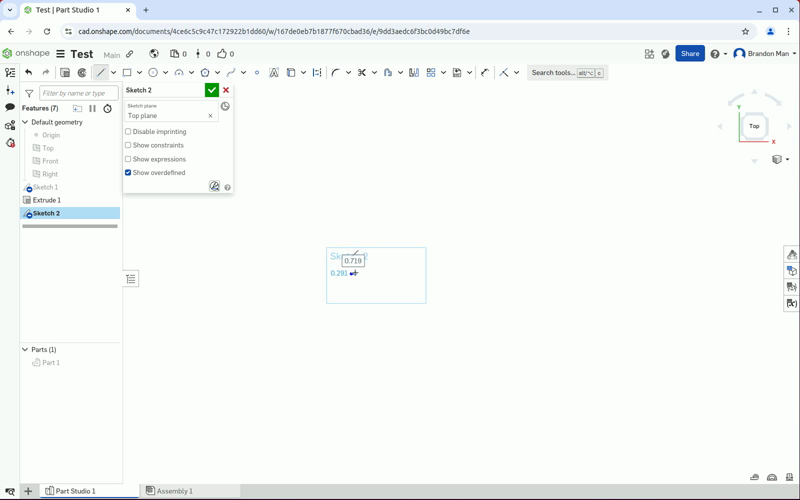
scroll(6)
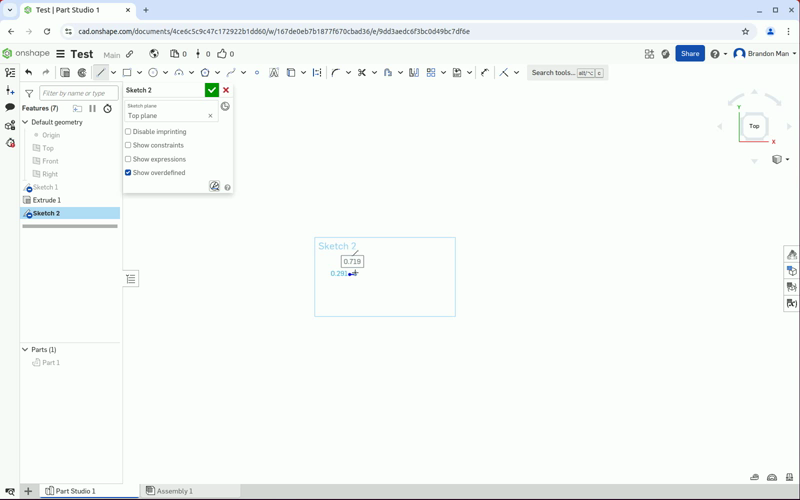
scroll(6)
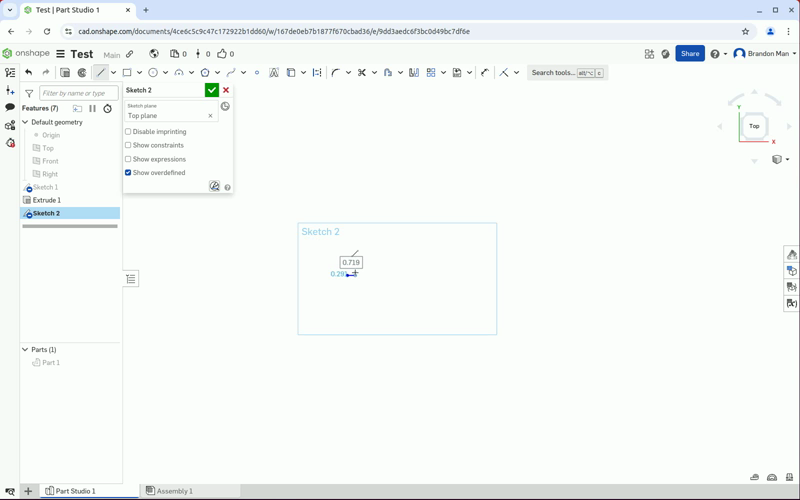
scroll(6)
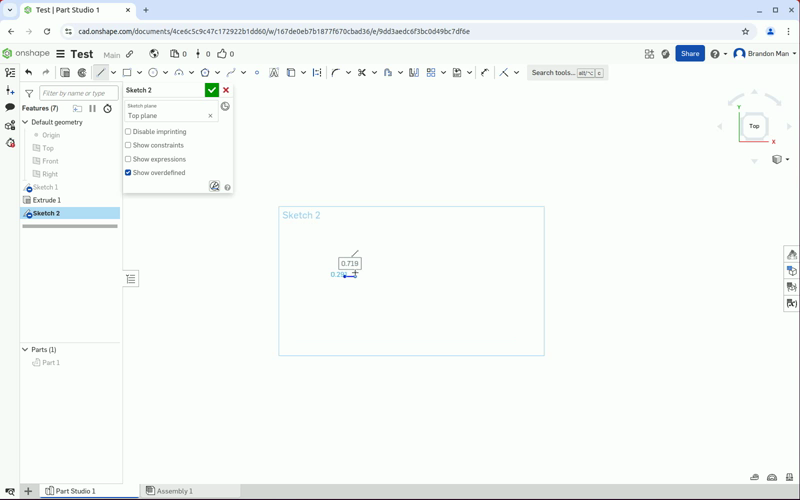
scroll(6)
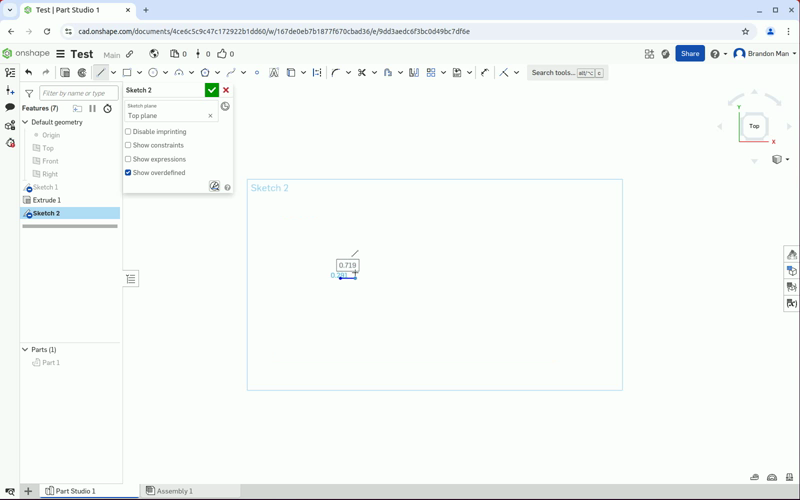
scroll(6)
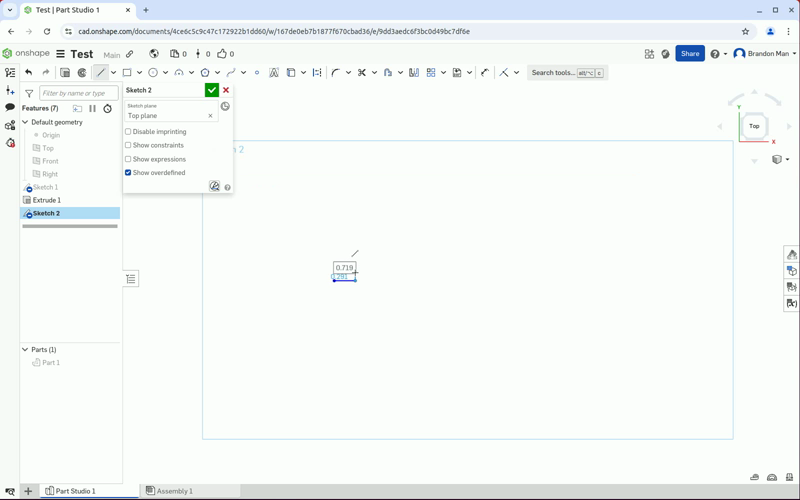
scroll(6)
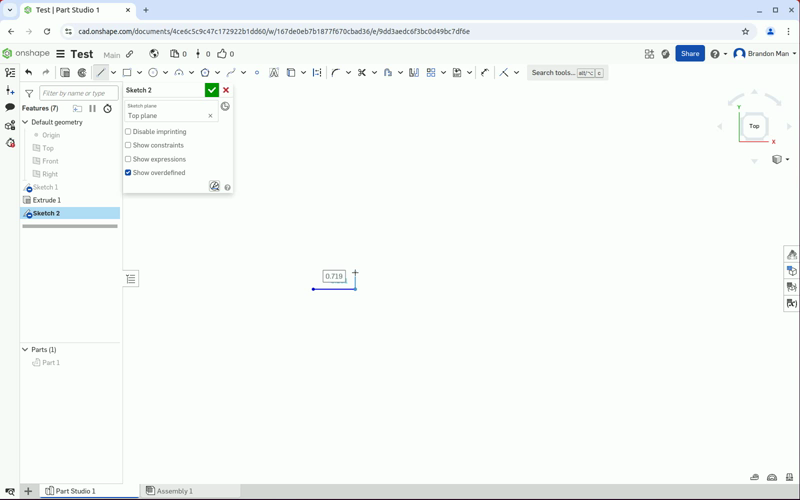
click(355, 272)
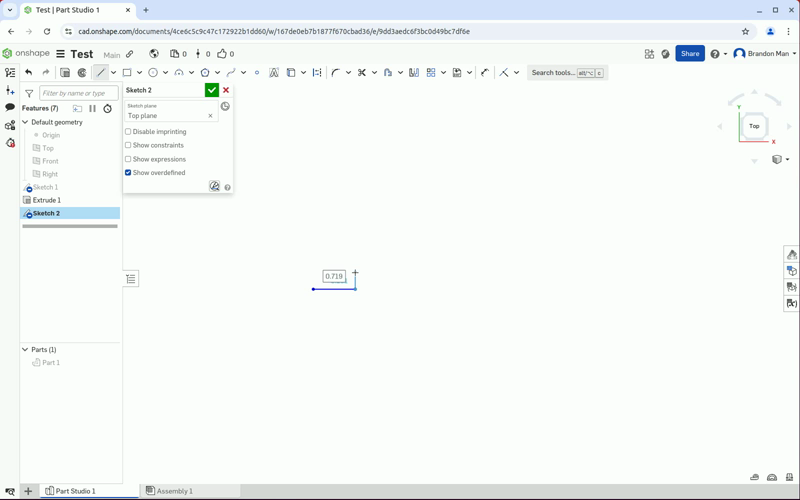
scroll(-6)
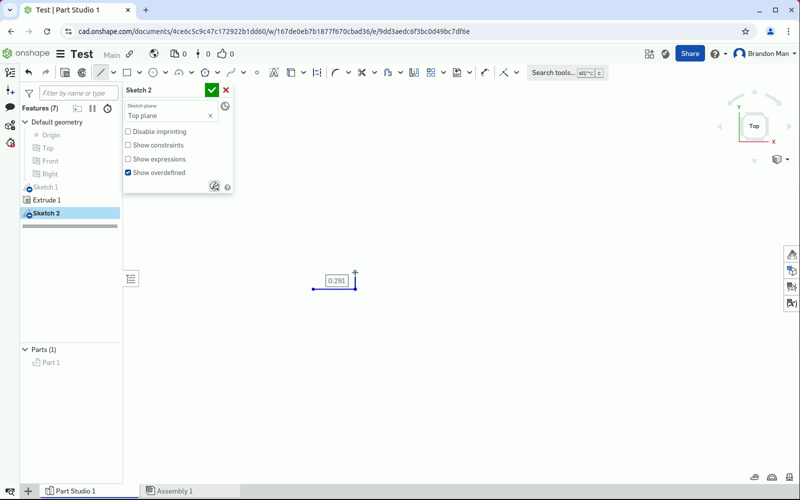
scroll(-6)
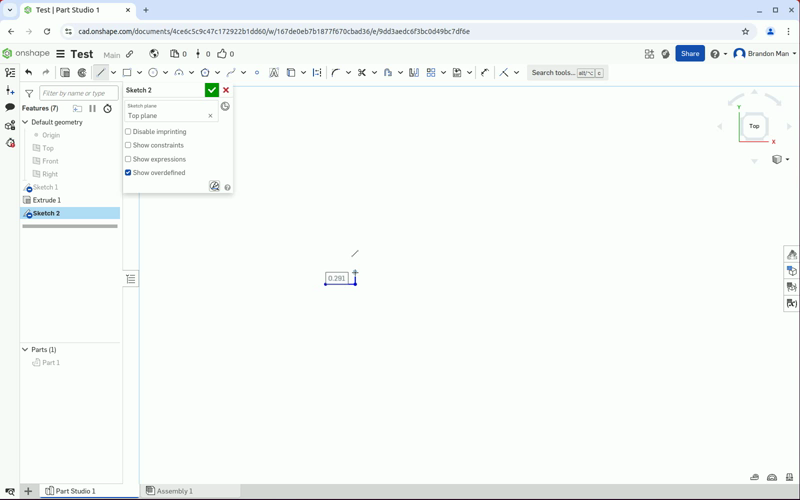
scroll(-6)
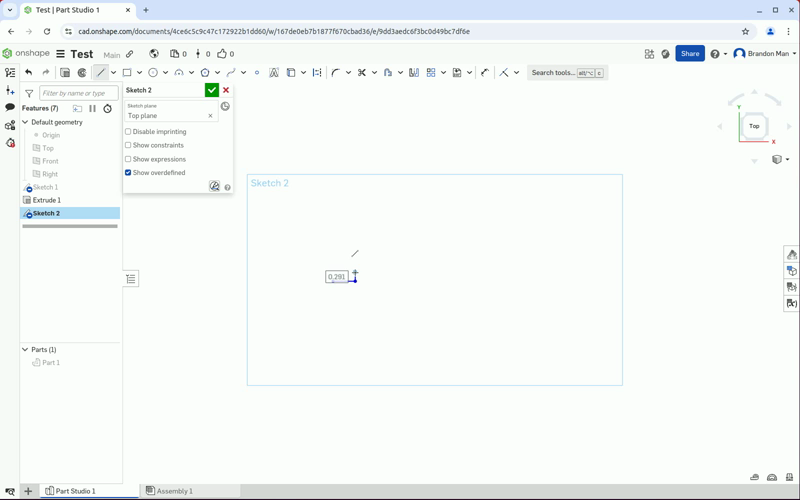
scroll(-6)
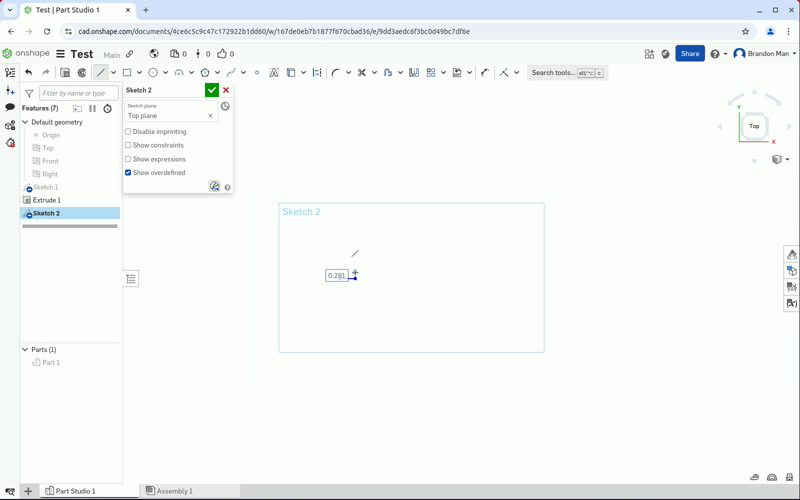
scroll(-6)
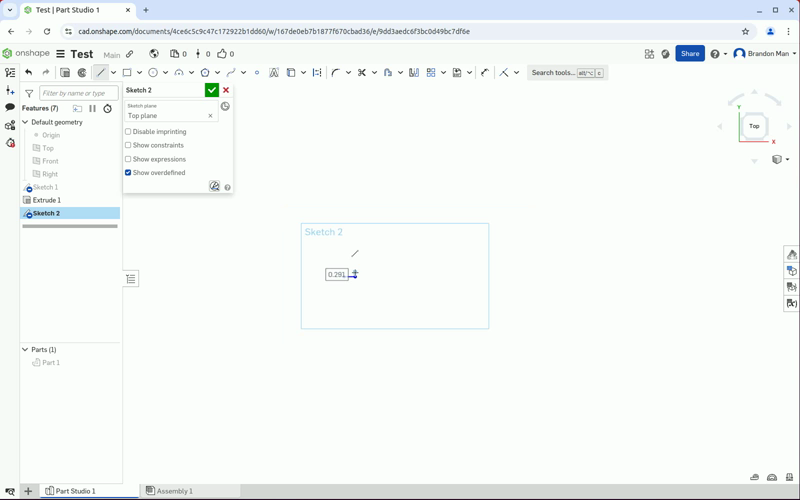
scroll(-6)
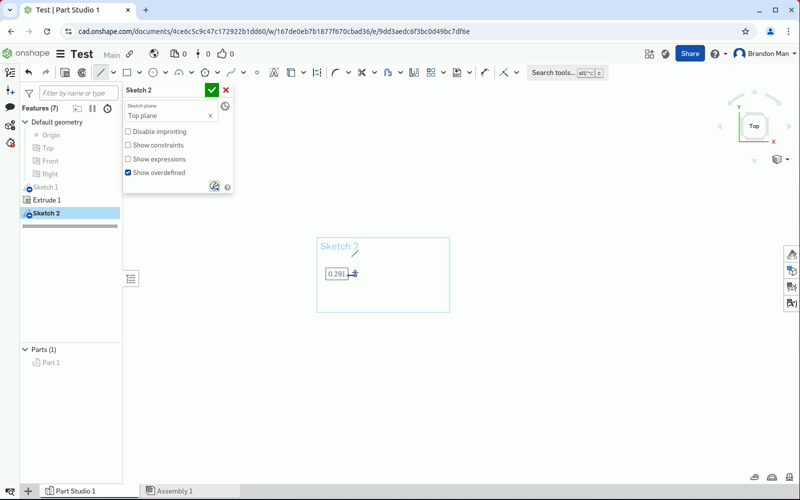
scroll(-6)
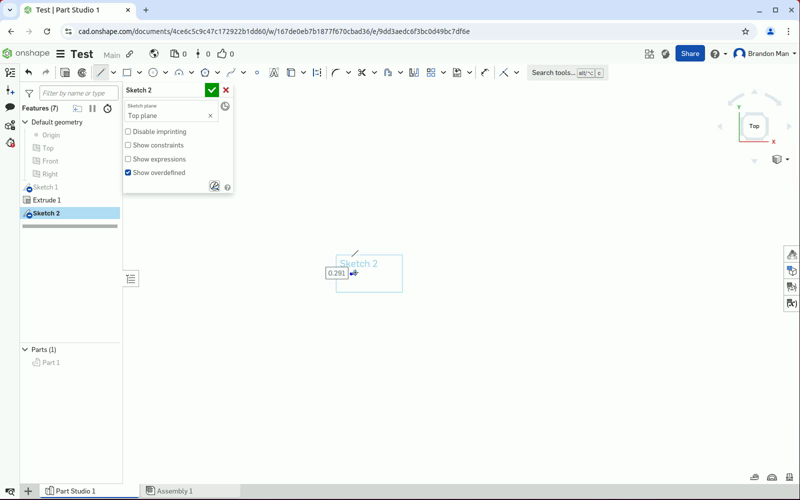
key_up(shift)
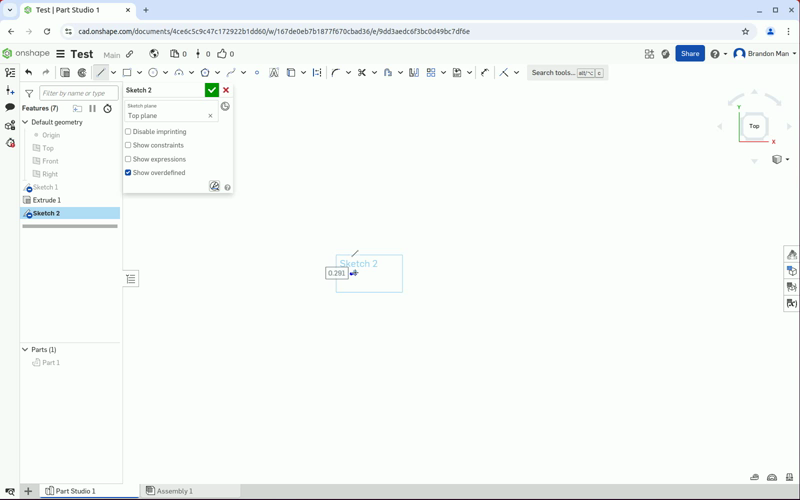
key_down(shift)
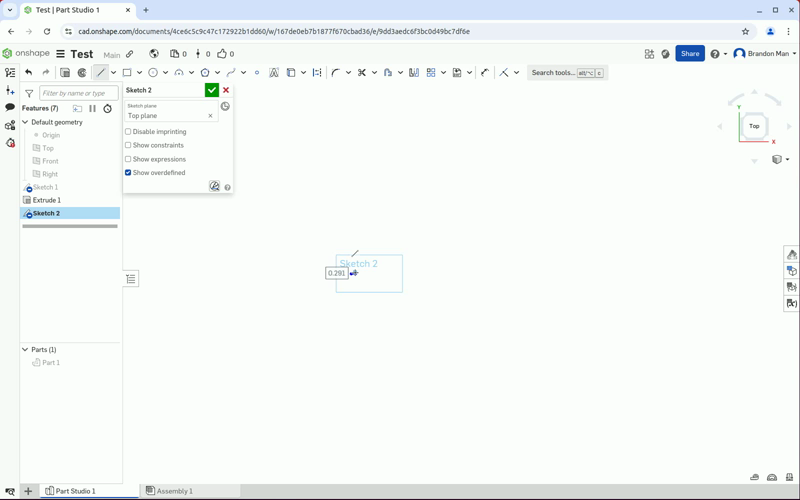
mouse_move(385, 272)
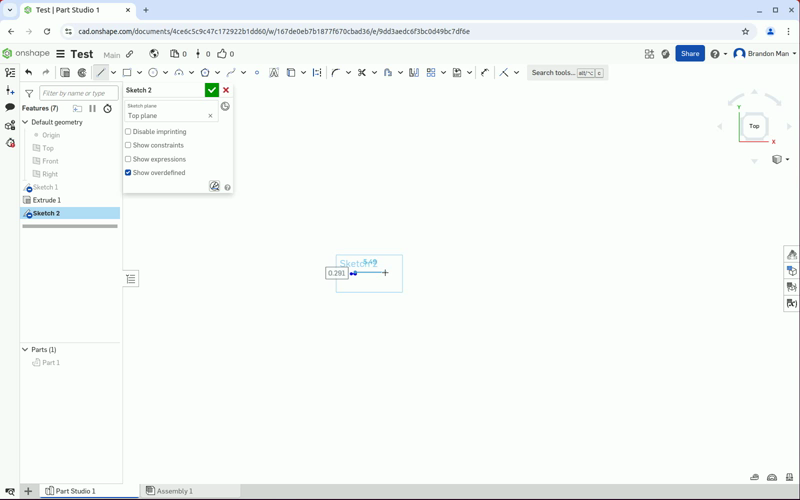
mouse_move(351, 272)
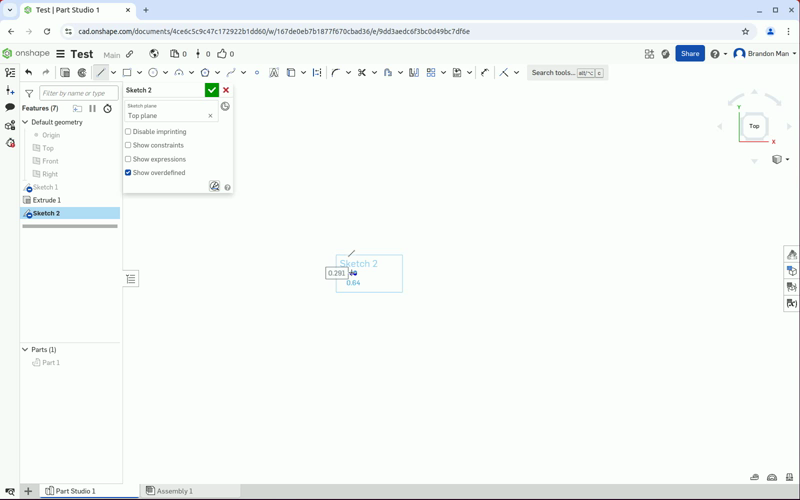
scroll(6)
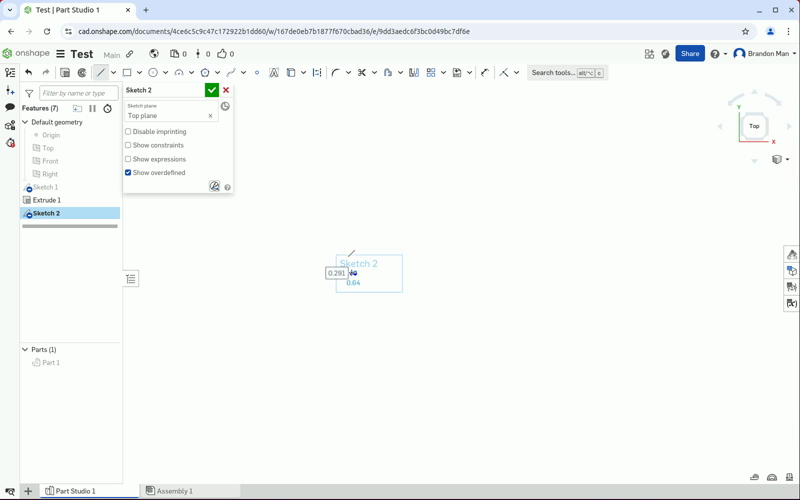
scroll(6)
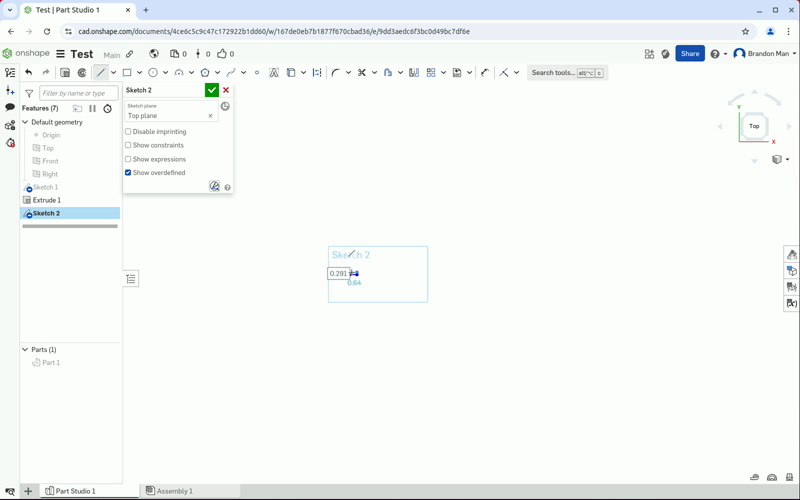
scroll(6)
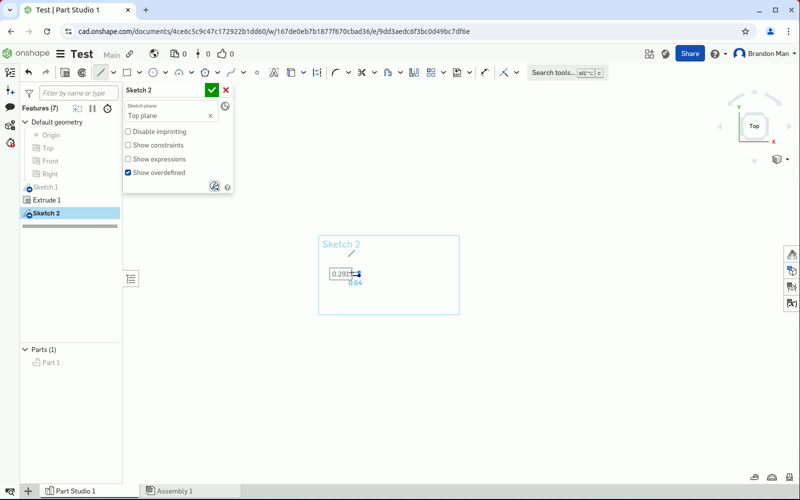
scroll(6)
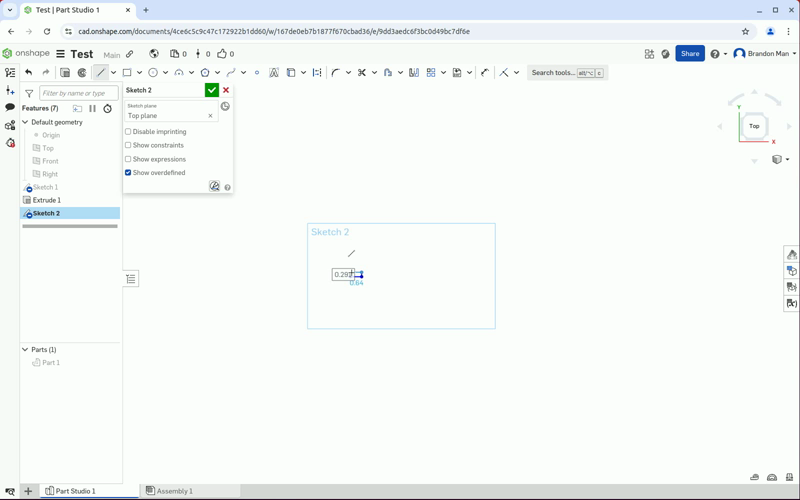
scroll(6)
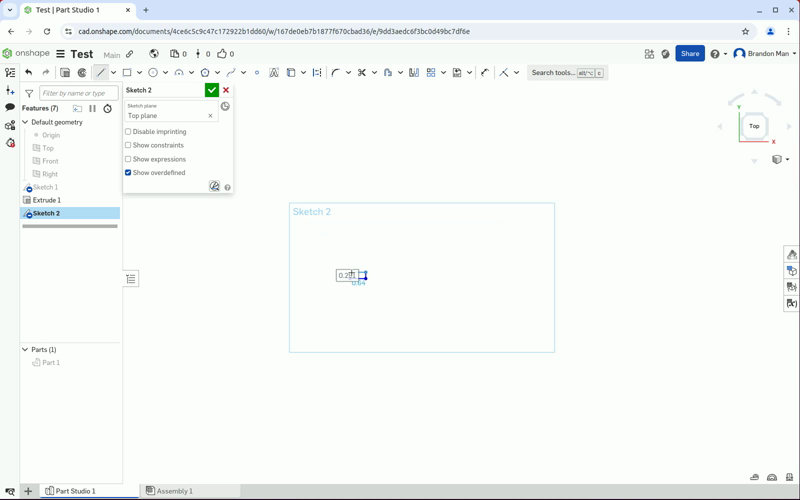
scroll(6)
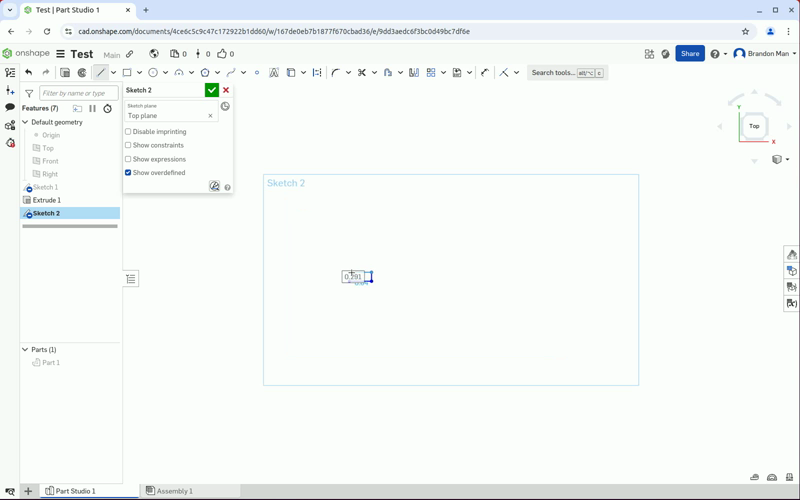
scroll(6)
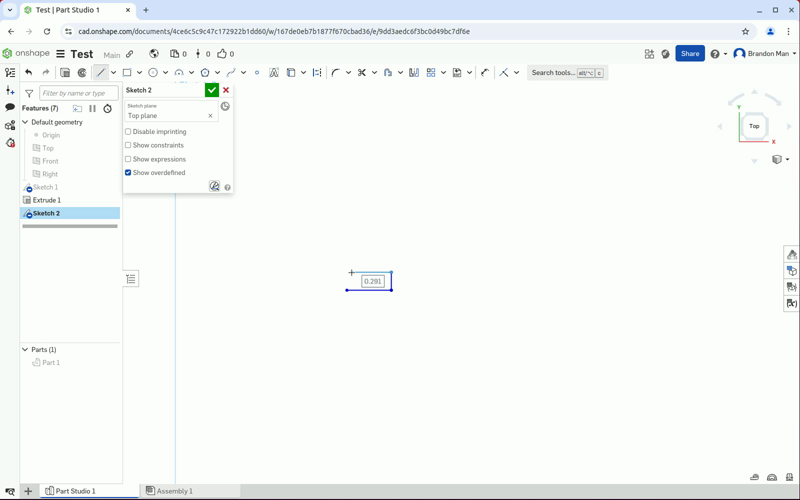
click(351, 272)
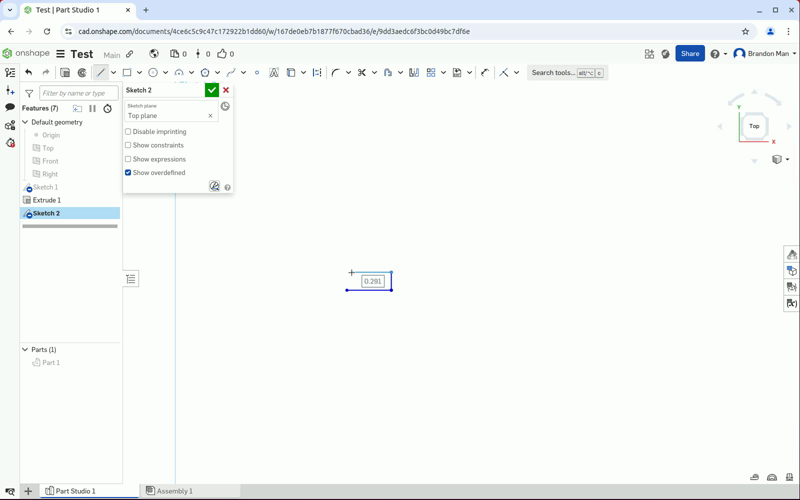
scroll(-6)
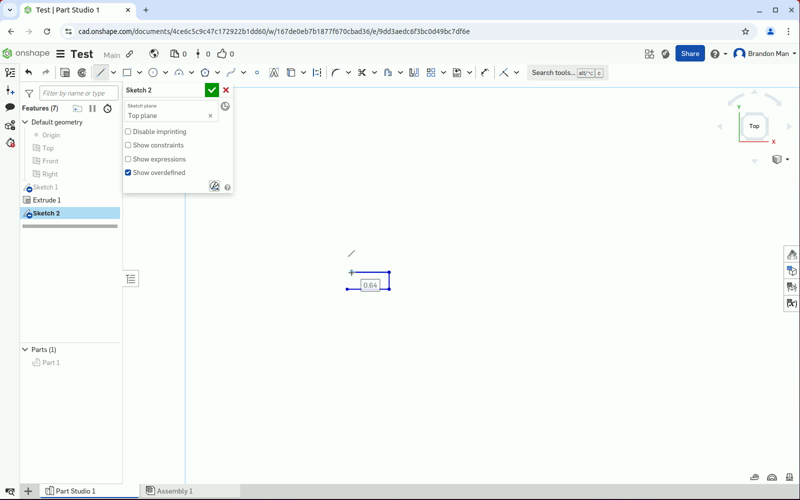
scroll(-6)
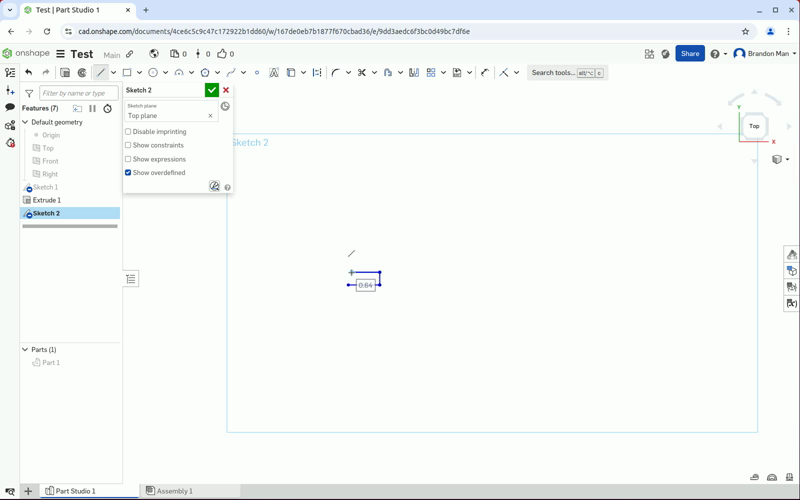
scroll(-6)
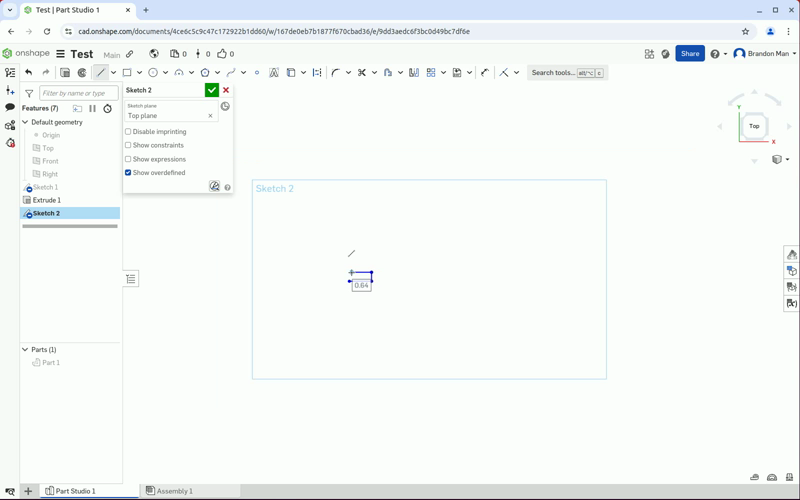
scroll(-6)
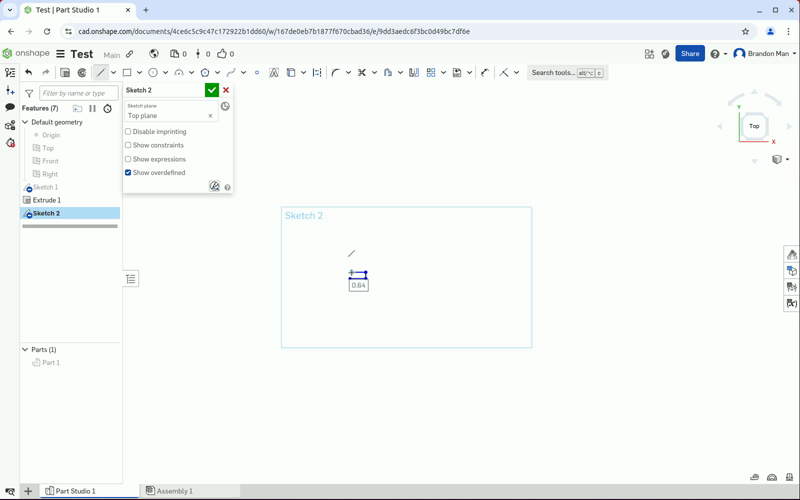
scroll(-6)
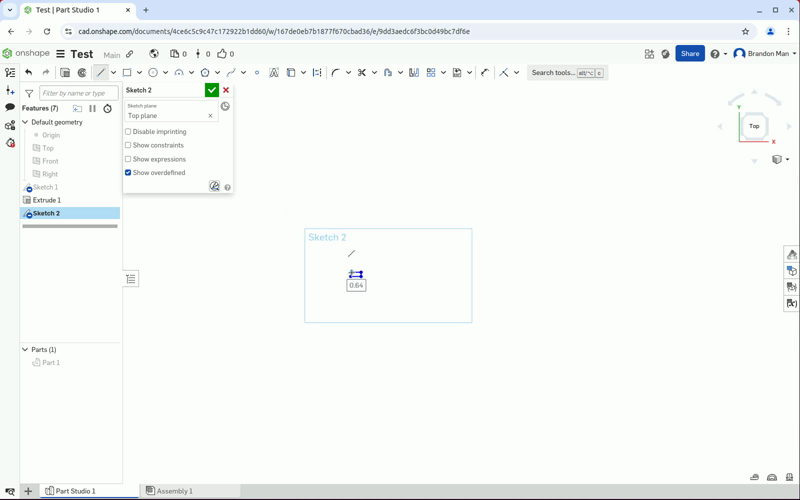
scroll(-6)
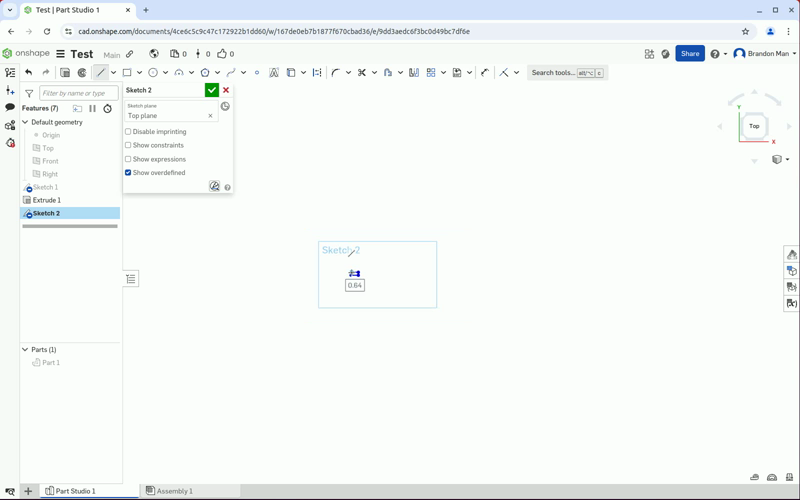
scroll(-6)
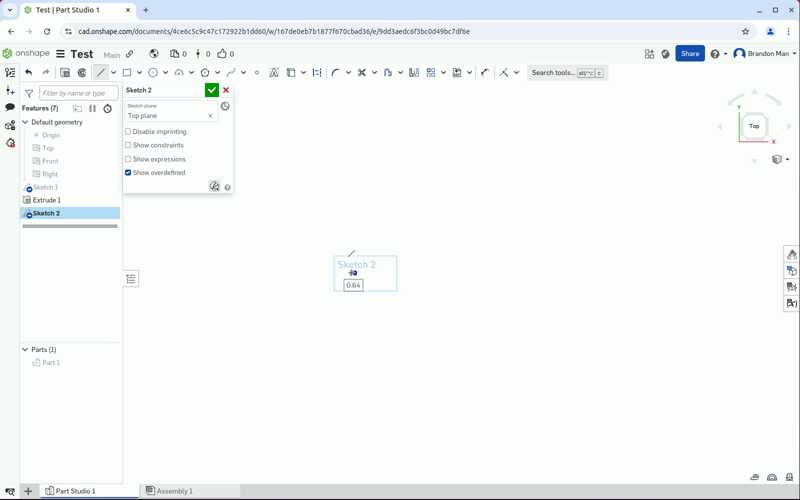
key_up(shift)
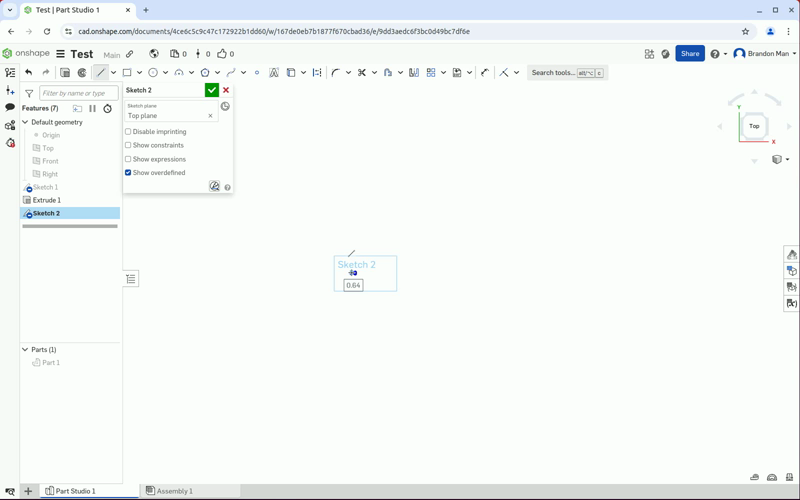
mouse_move(381, 272)
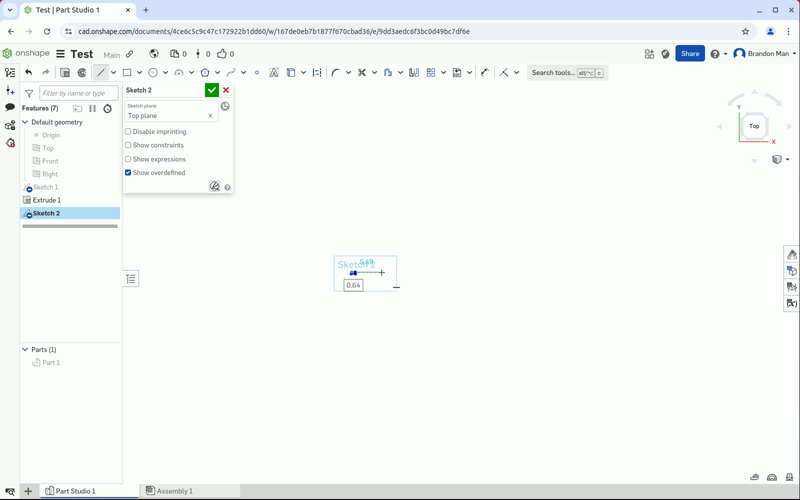
key_down(shift)
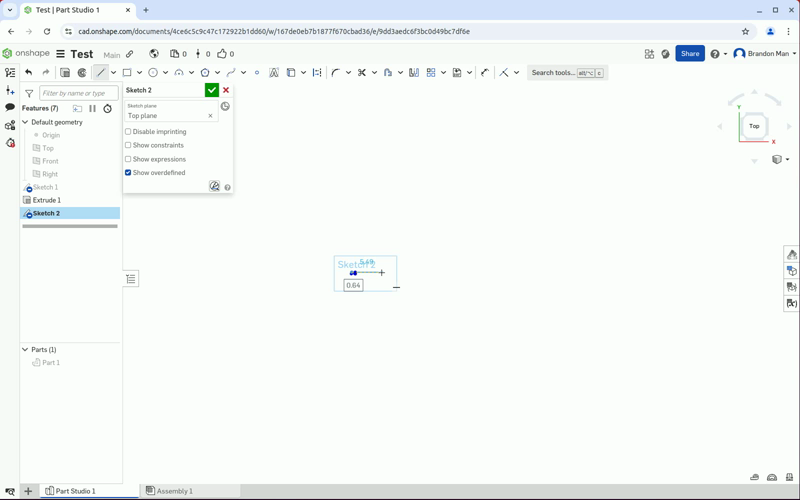
mouse_move(351, 273)
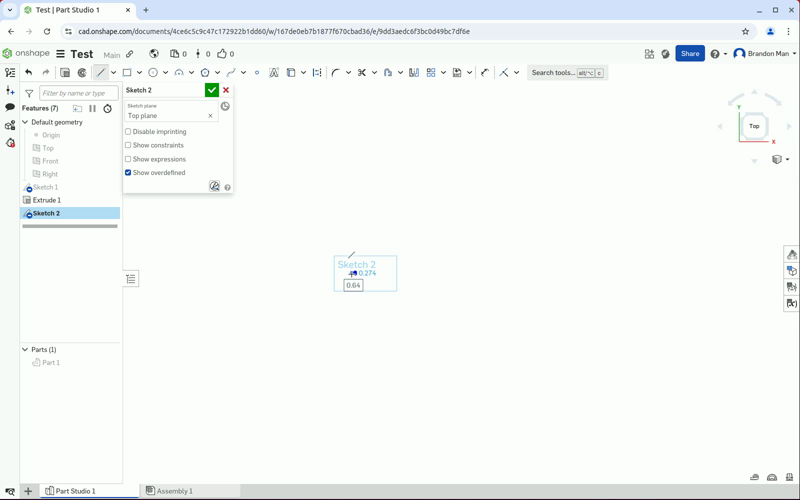
scroll(6)
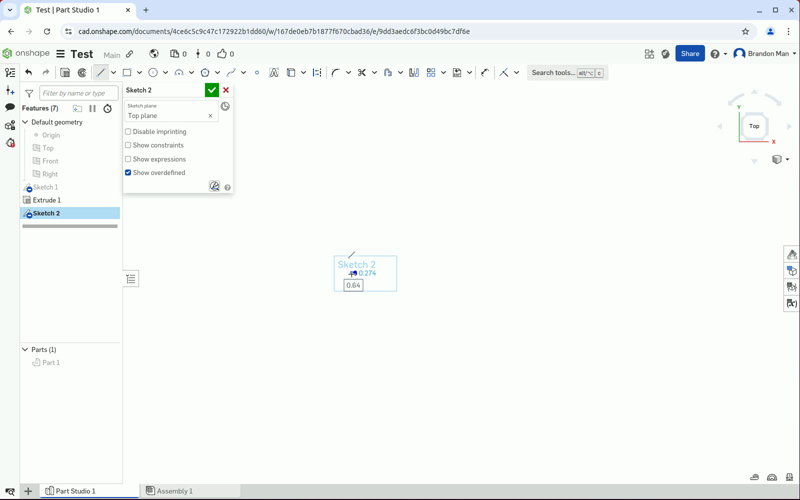
scroll(6)
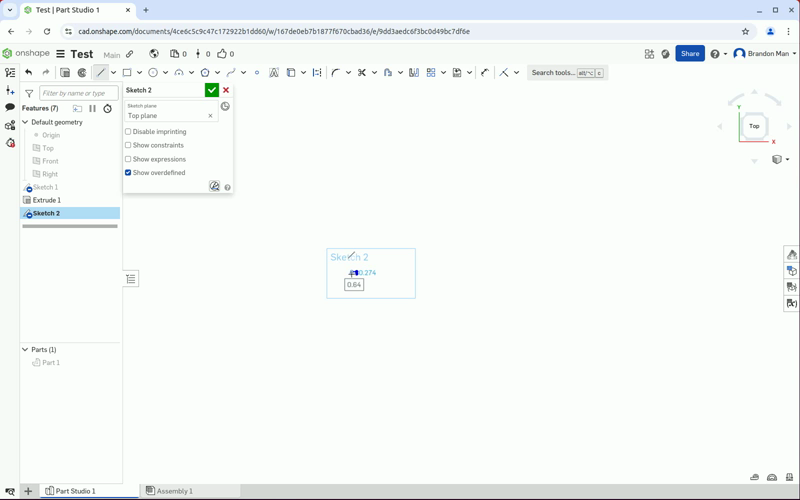
scroll(6)
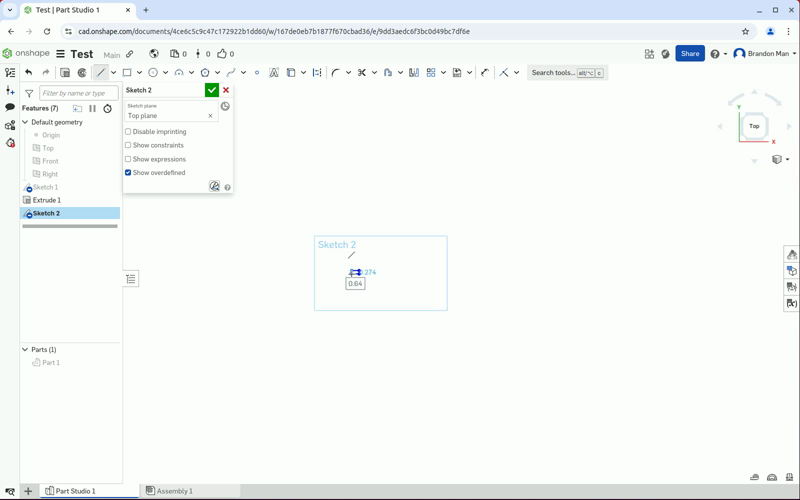
scroll(6)
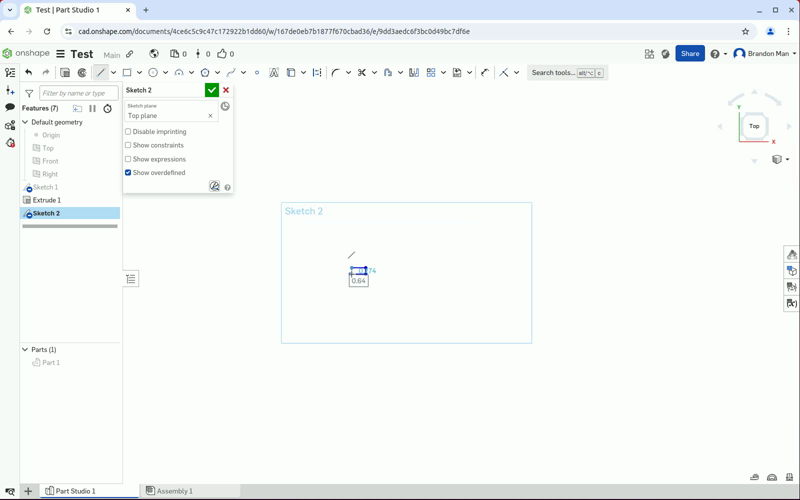
scroll(6)
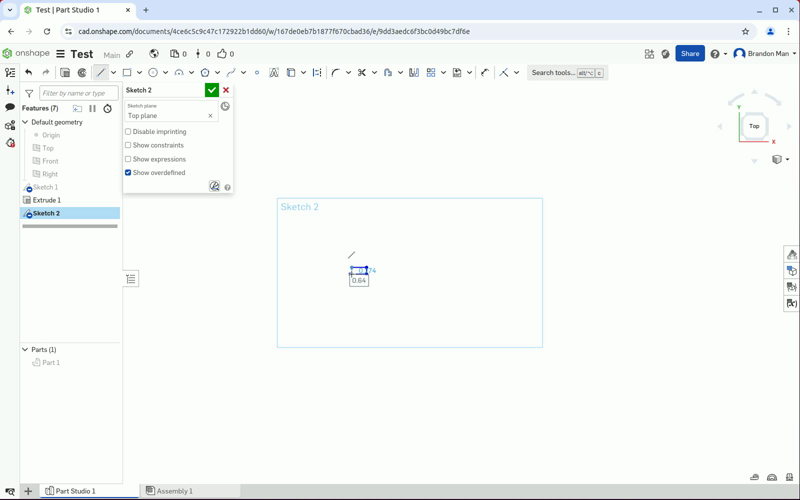
scroll(6)
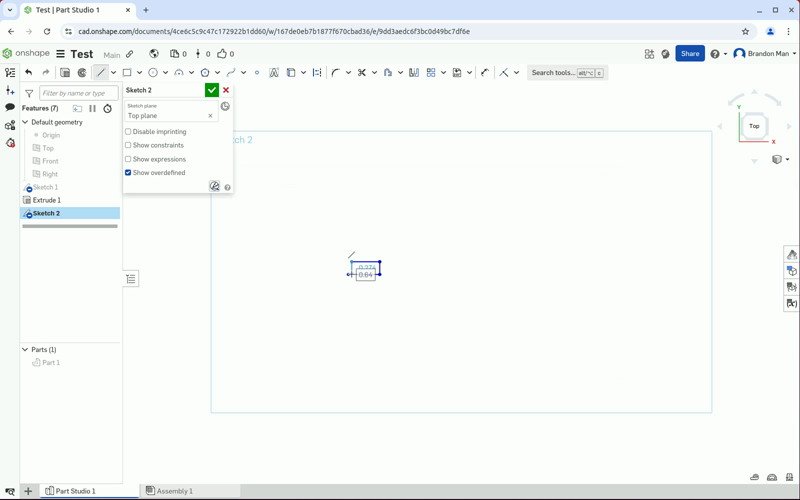
scroll(6)
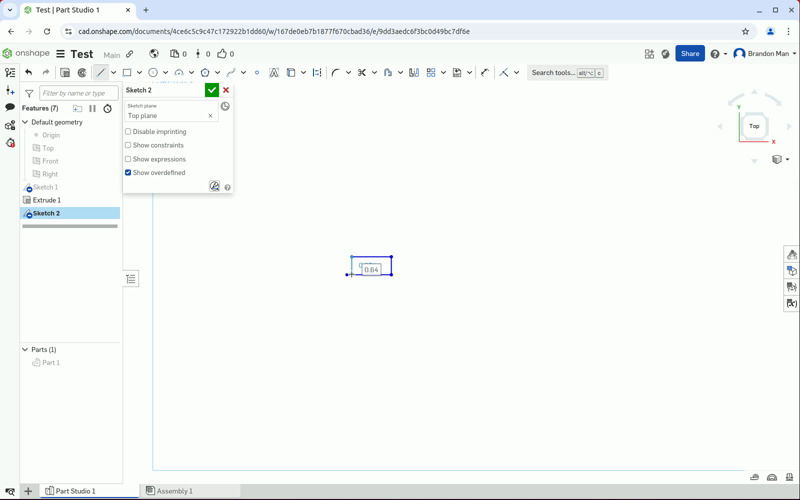
key_up(shift)
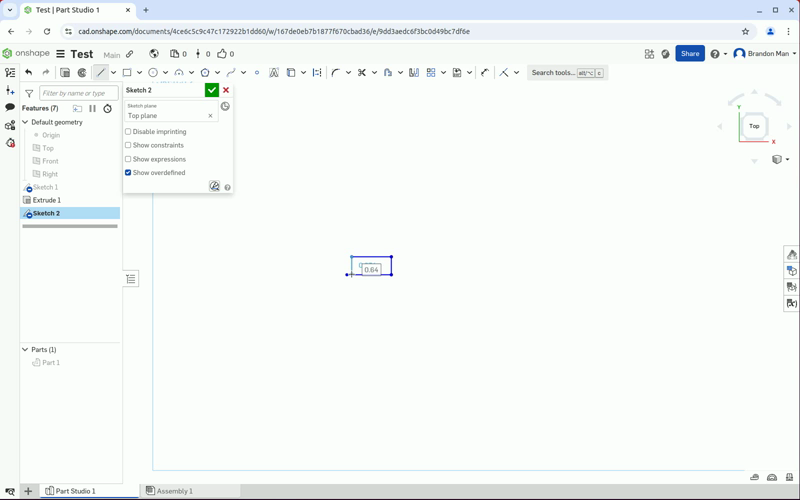
click(351, 273)
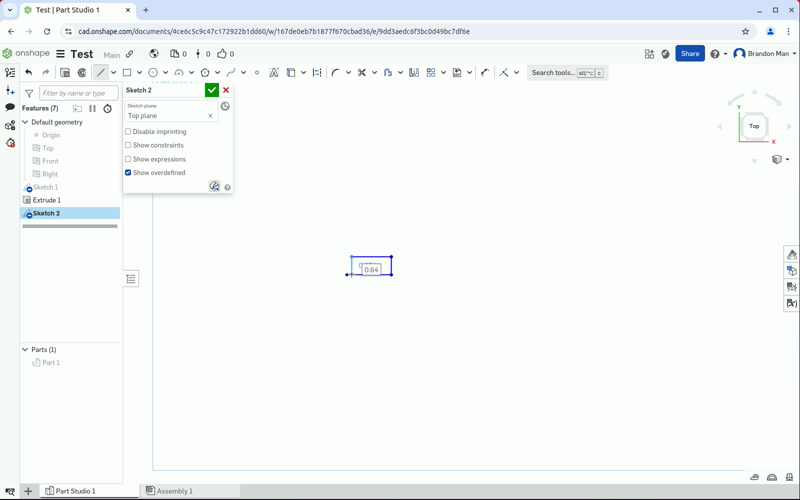
scroll(-6)
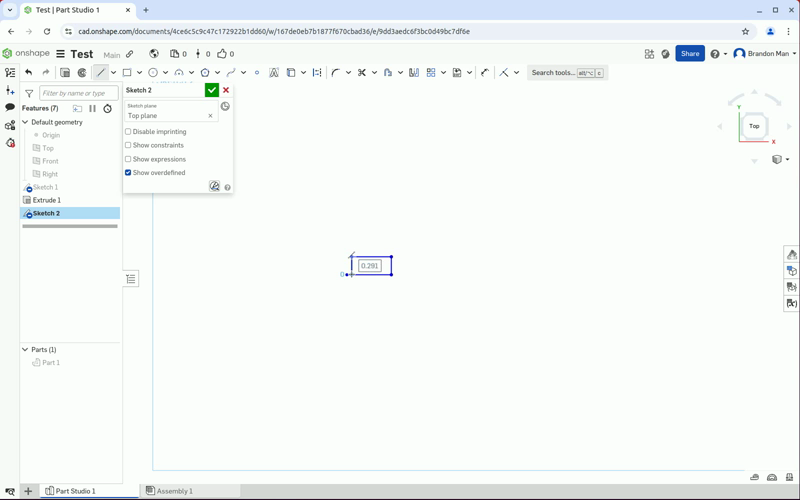
scroll(-6)
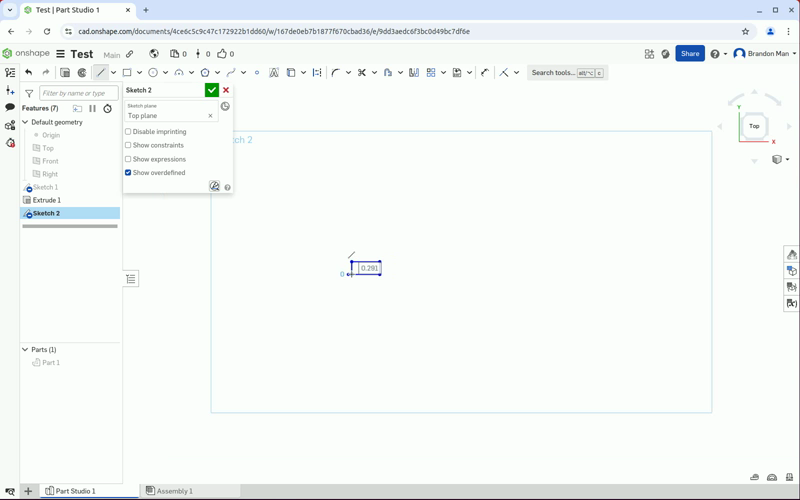
scroll(-6)
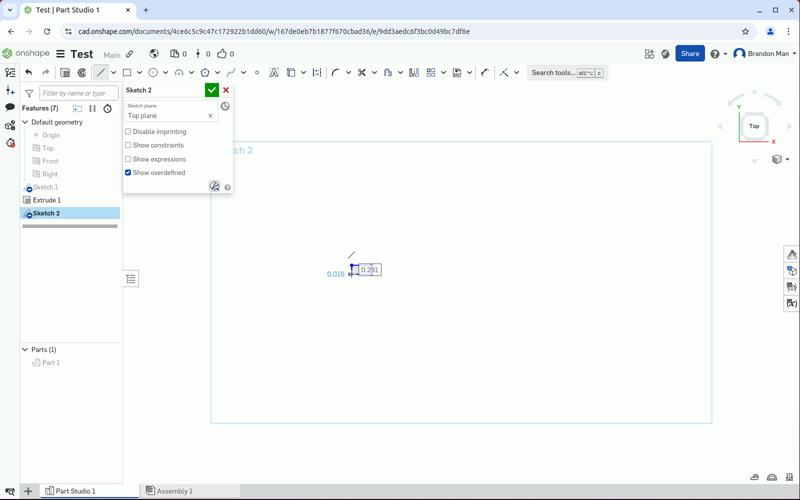
scroll(-6)
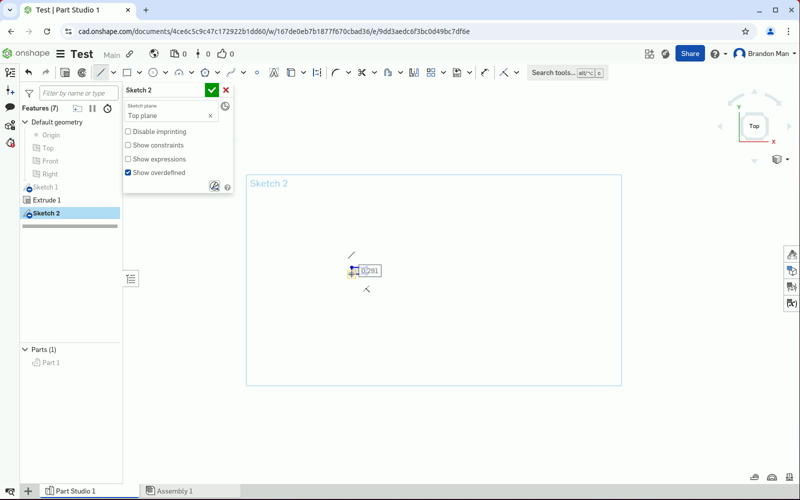
scroll(-6)
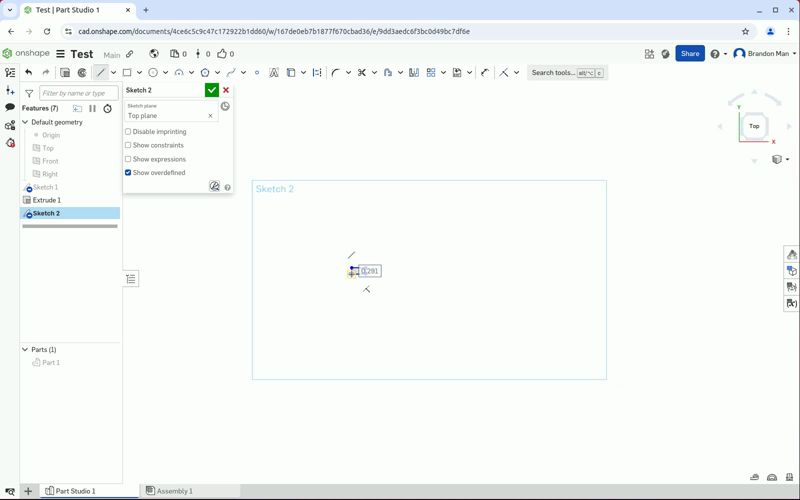
scroll(-6)
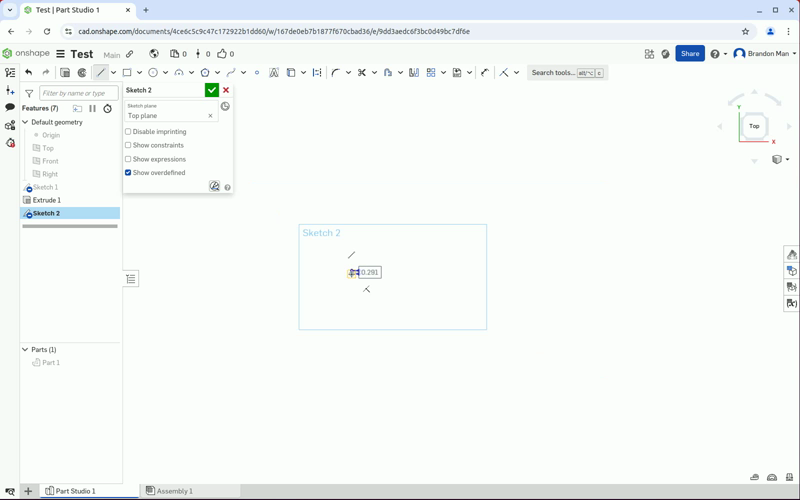
scroll(-6)
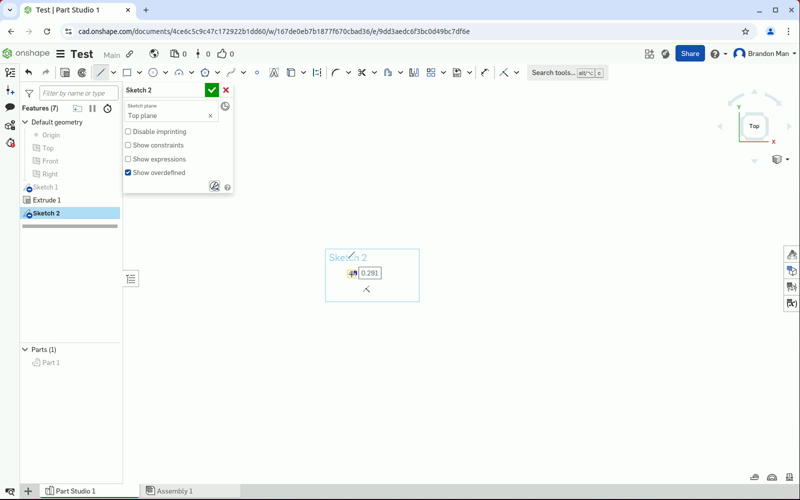
key(esc)
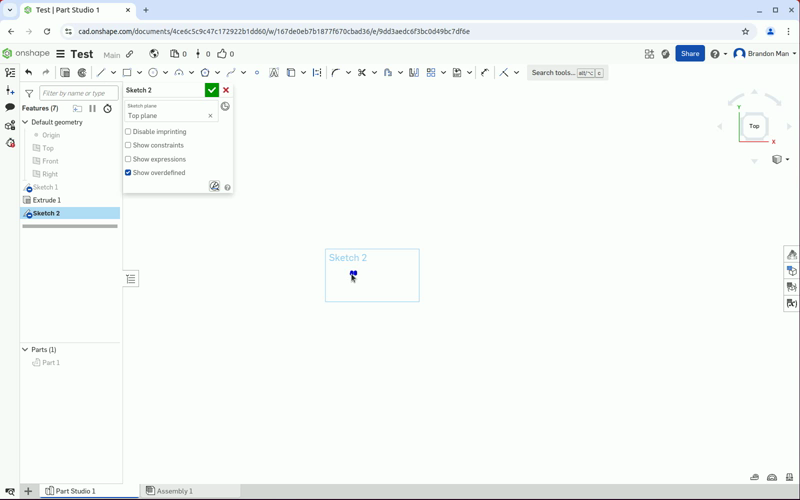
mouse_move(352, 273)
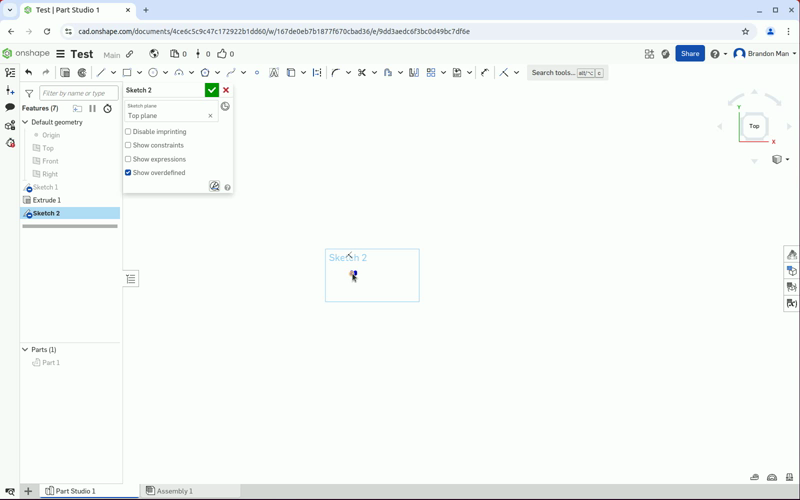
scroll(6)
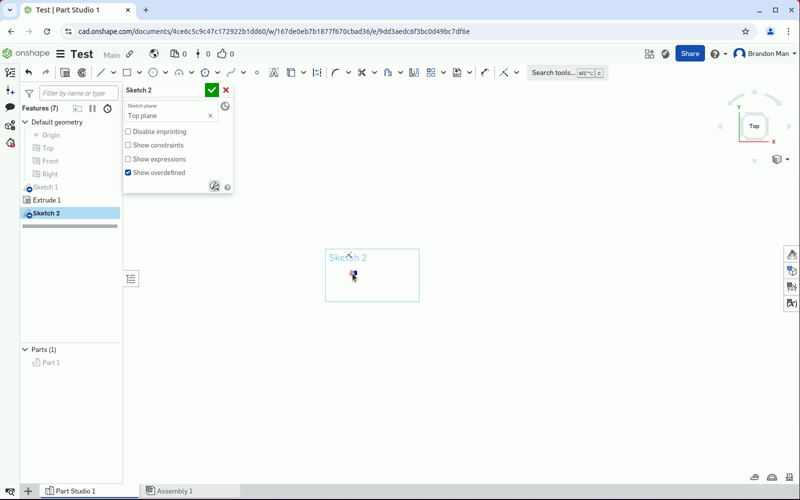
scroll(6)
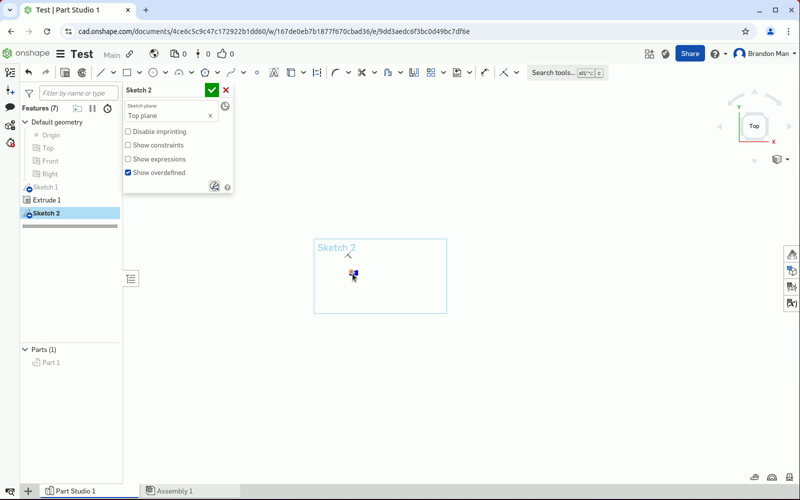
scroll(6)
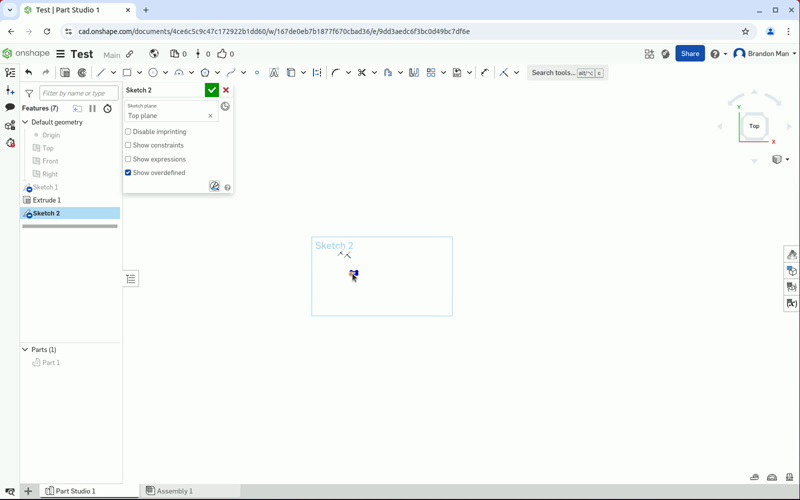
scroll(6)
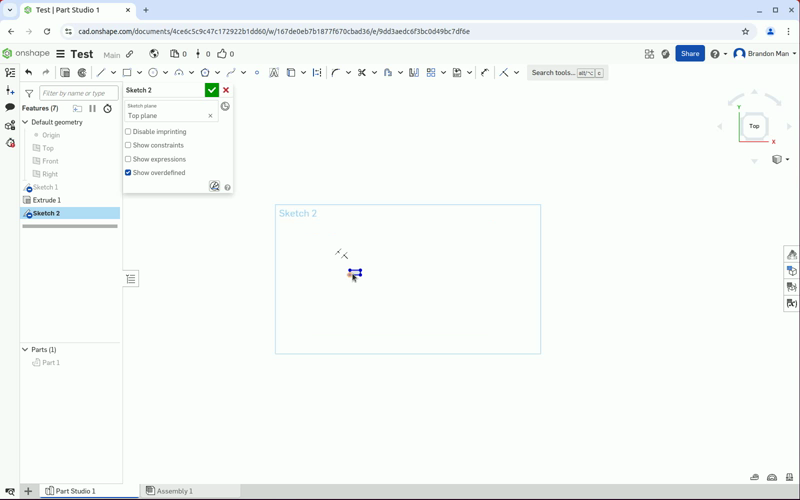
scroll(6)
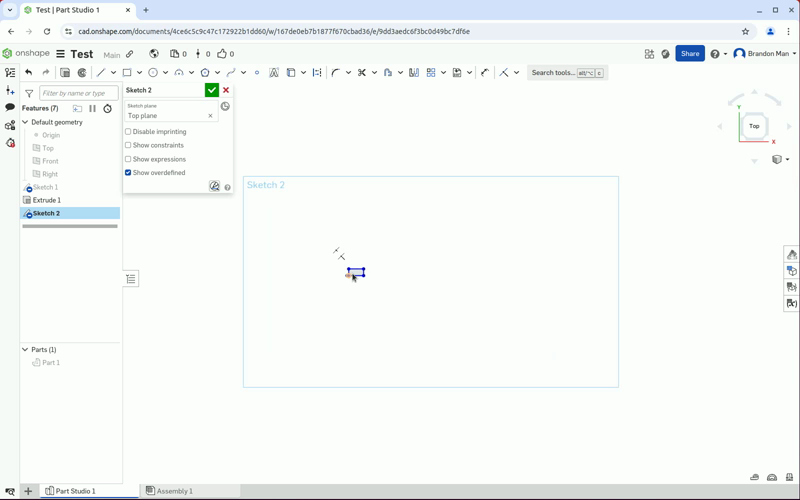
scroll(6)
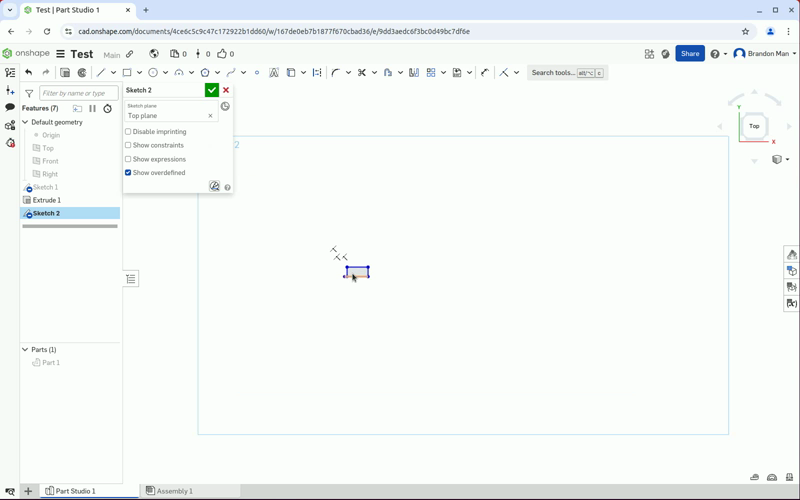
scroll(6)
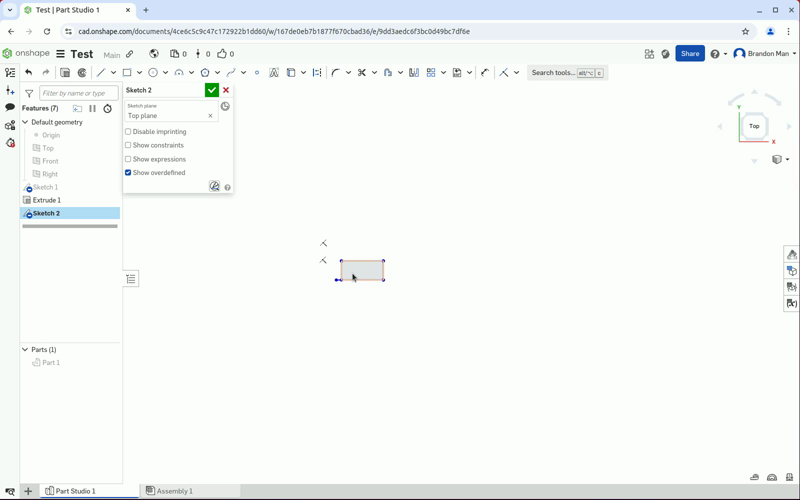
click(352, 273)
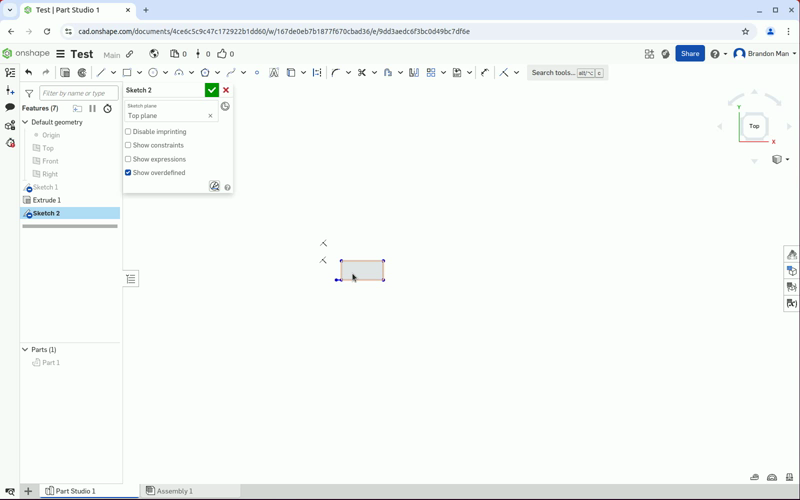
scroll(-6)
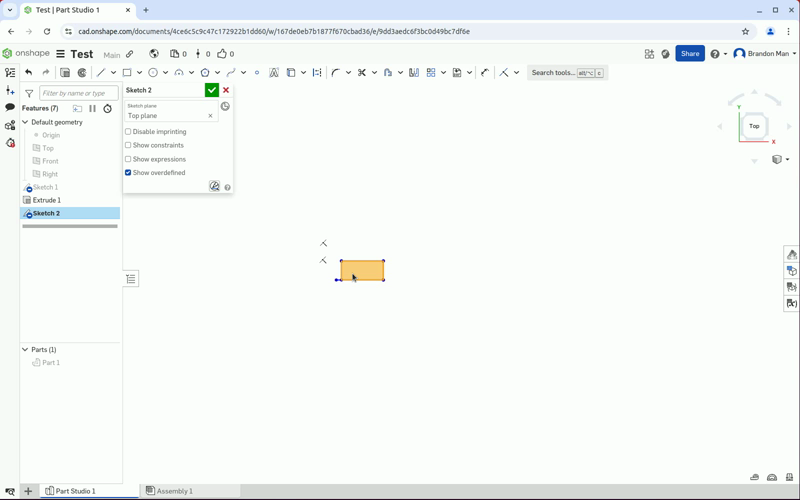
scroll(-6)
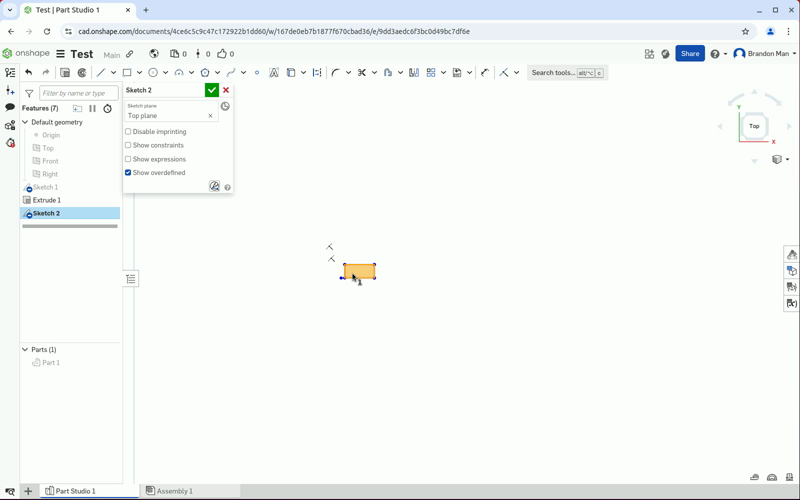
scroll(-6)
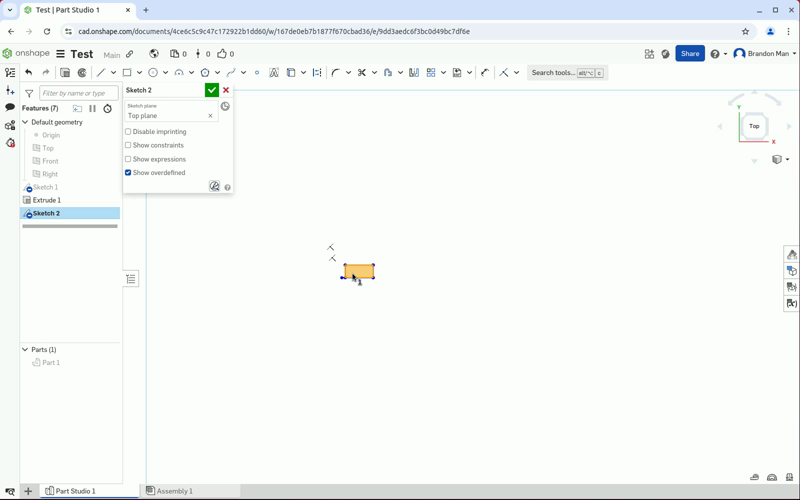
scroll(-6)
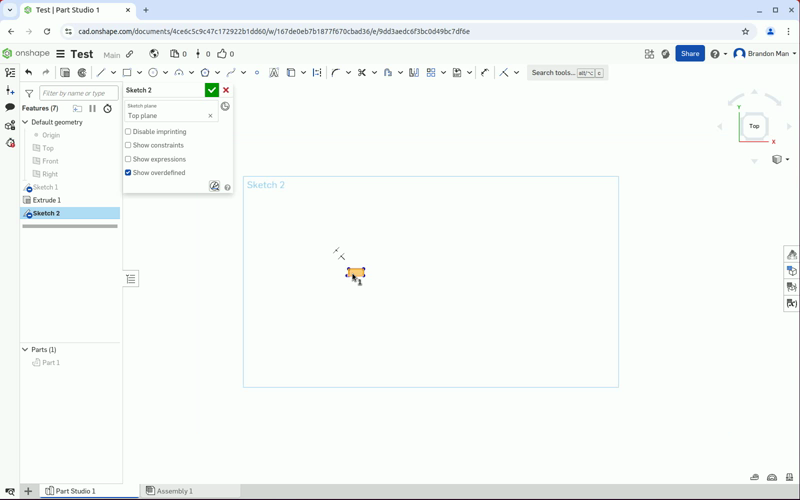
scroll(-6)
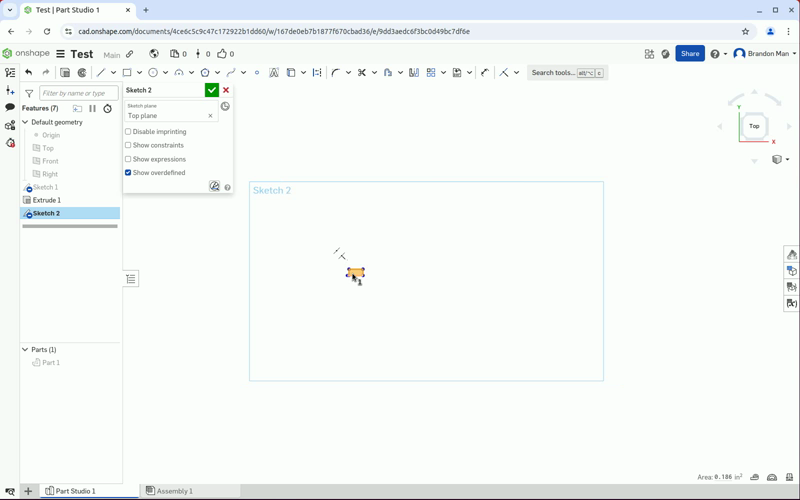
scroll(-6)
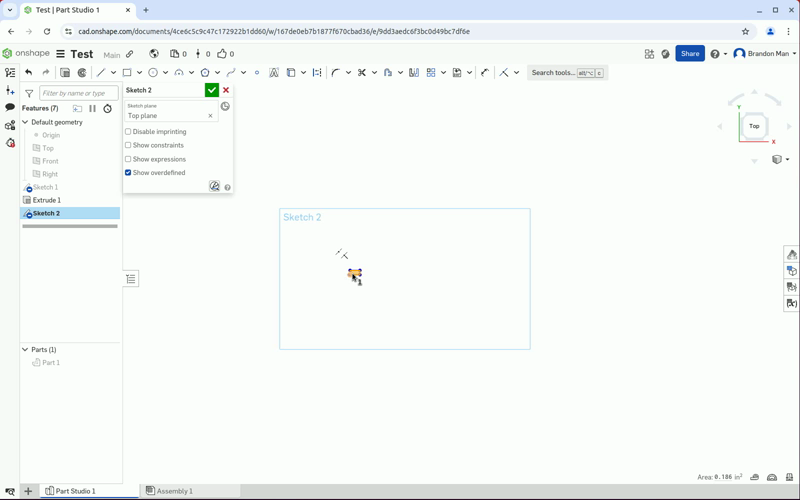
scroll(-6)
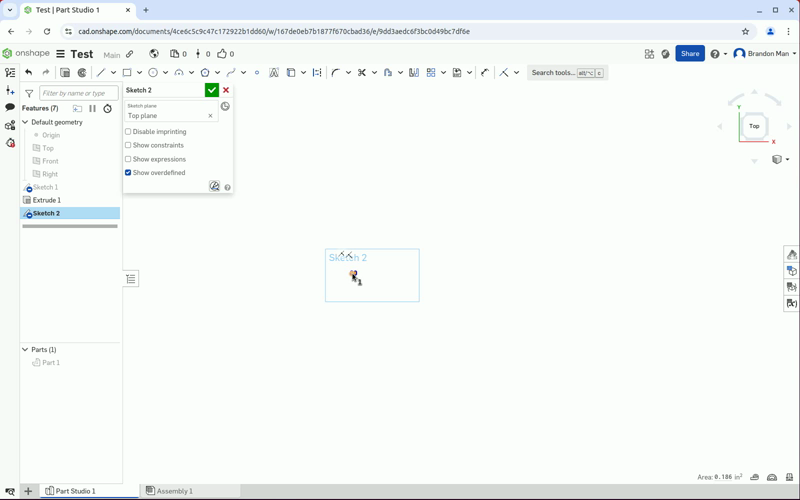
mouse_move(73, 352)
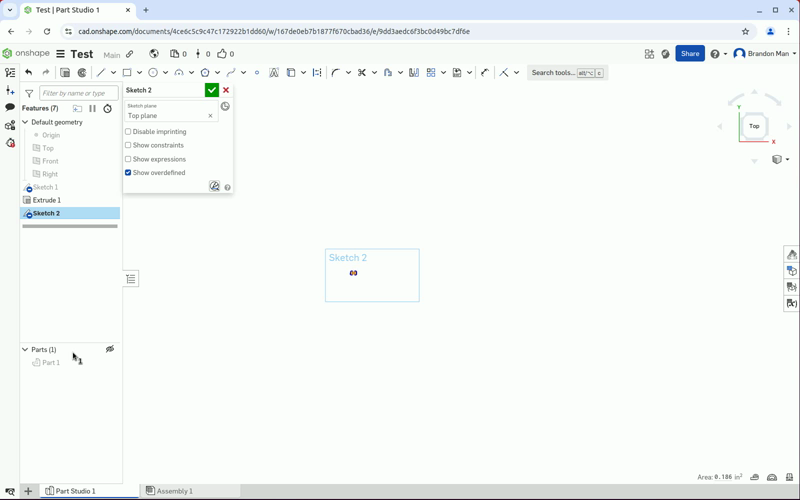
key(shift+y)
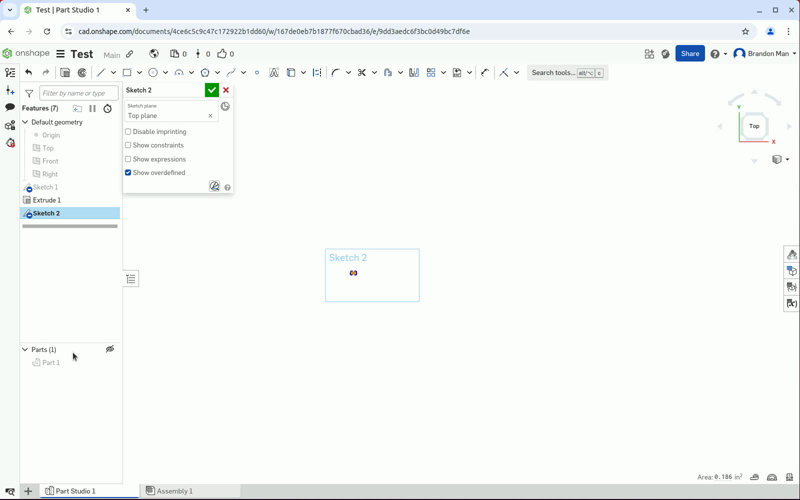
key(shift+e)
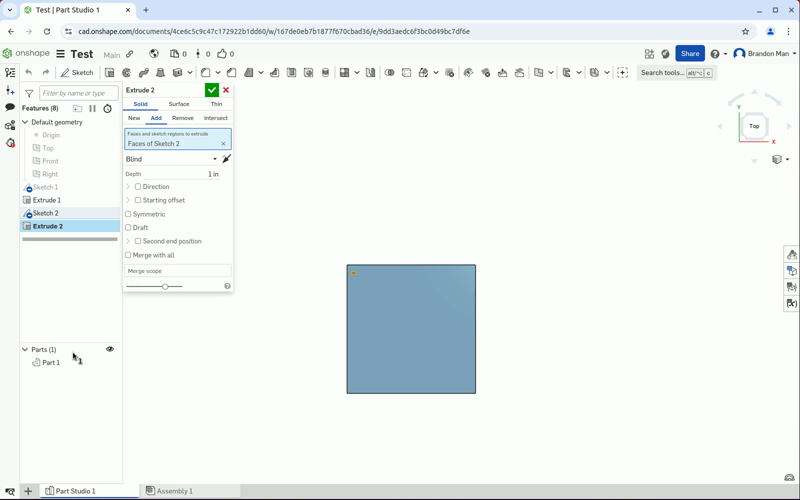
mouse_move(143, 106)
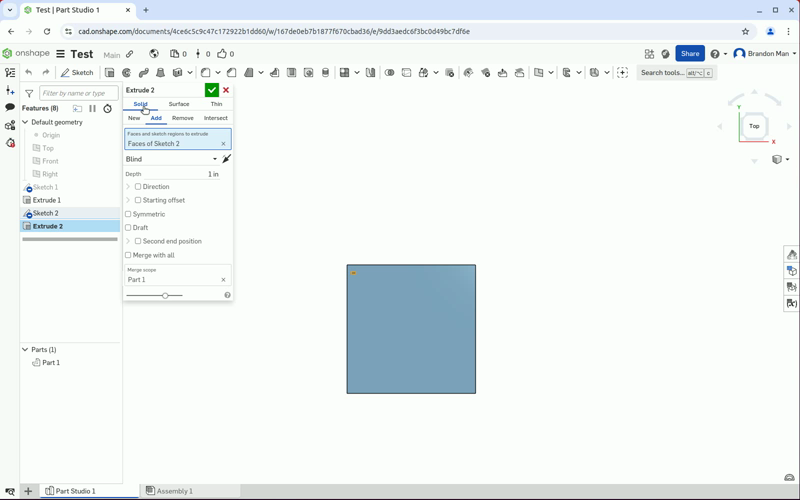
click(143, 106)
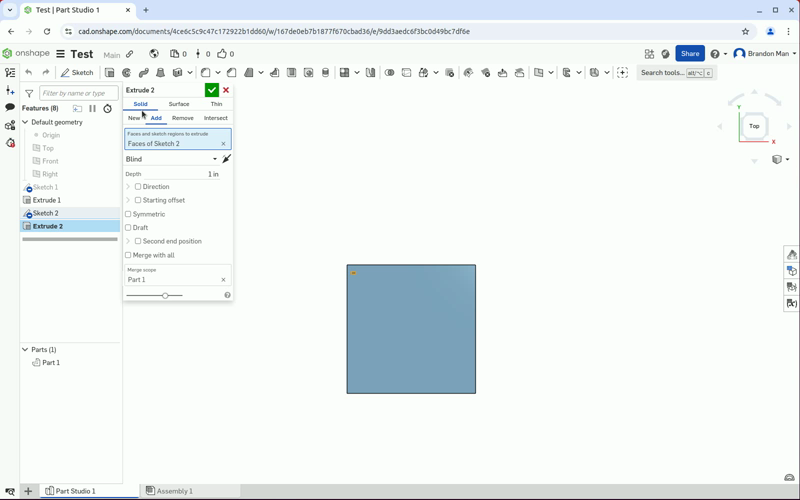
mouse_move(137, 120)
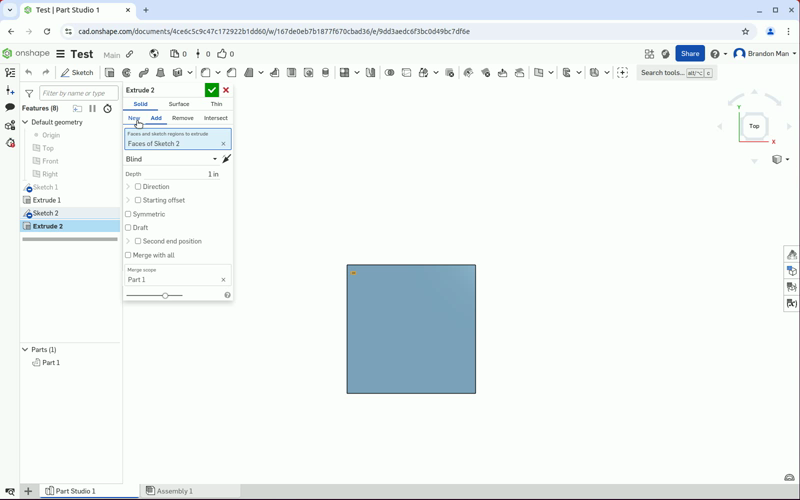
click(137, 120)
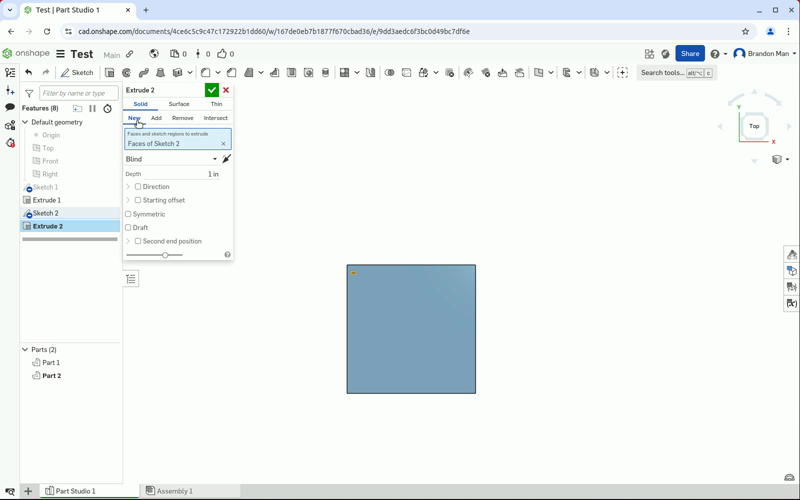
key(tab, 4)
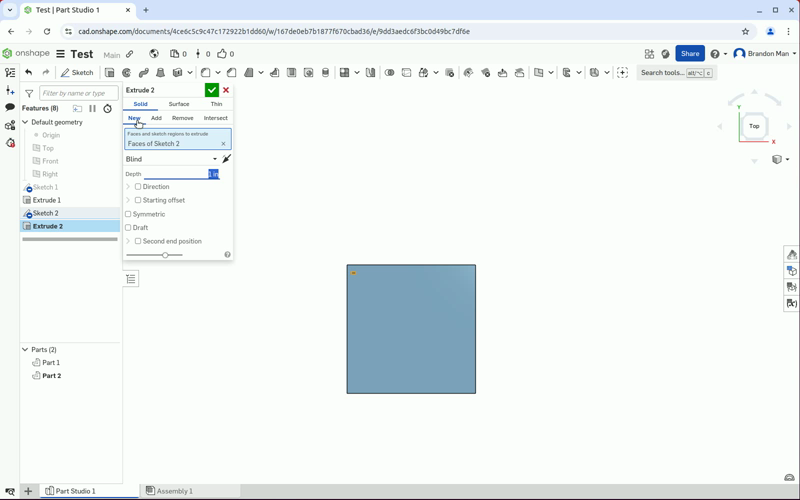
text(0.722)
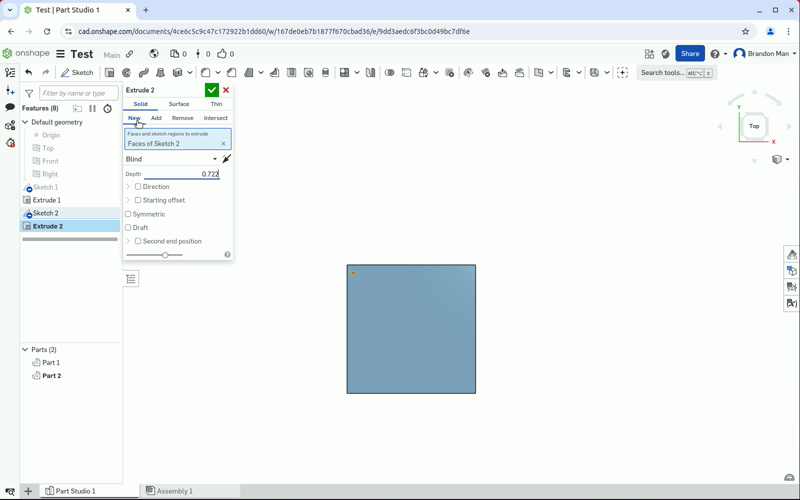
key(tab, 3)
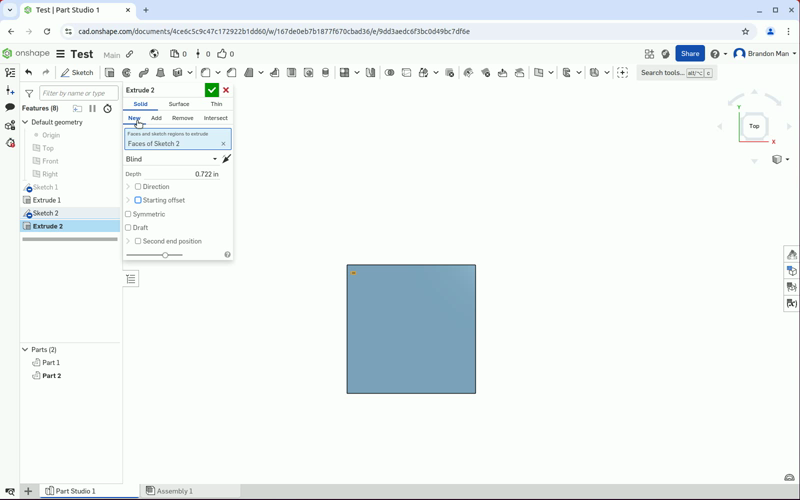
key(tab, 2)
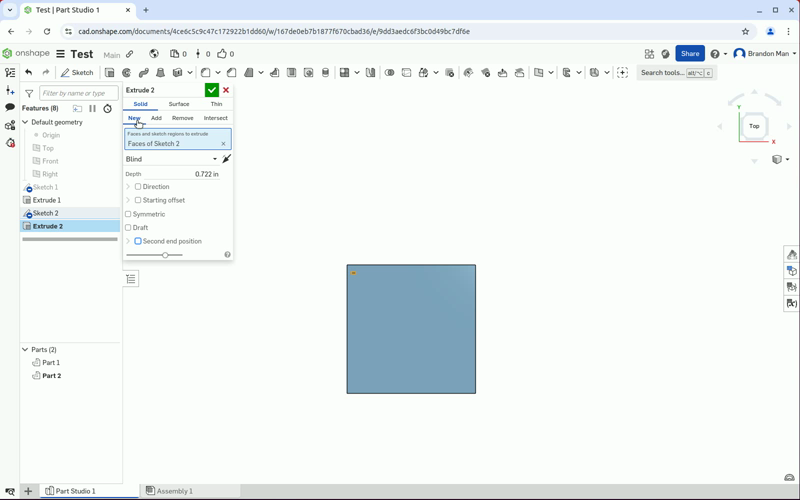
key(space)
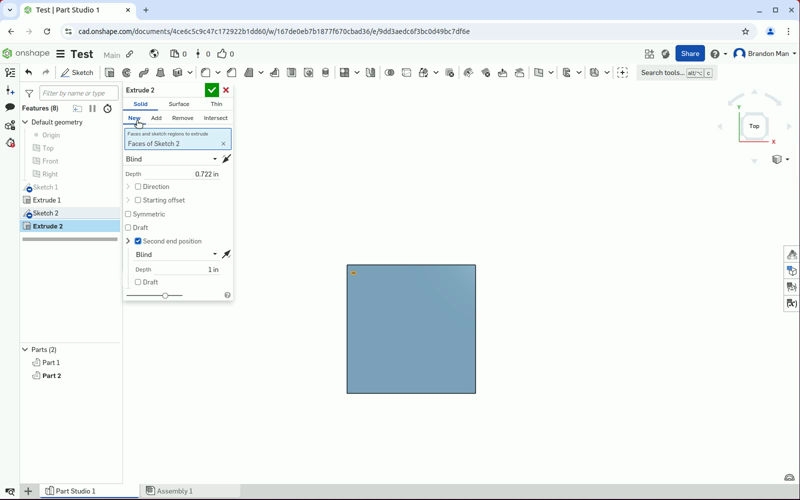
key(tab, 3)
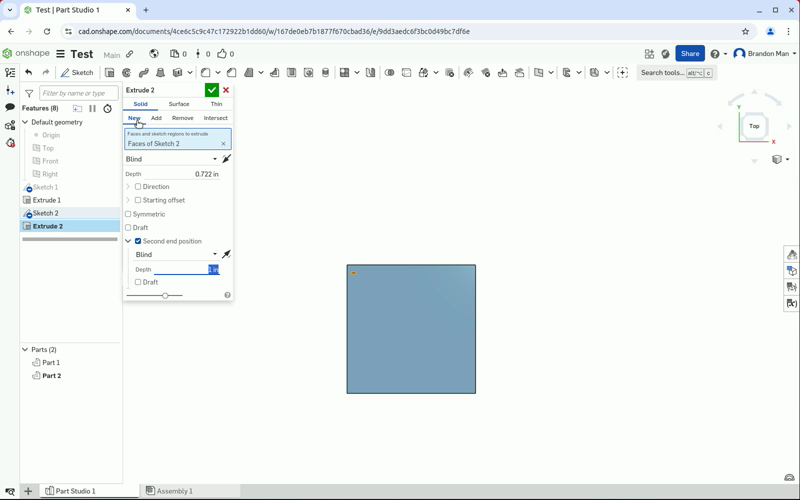
text(0.241)
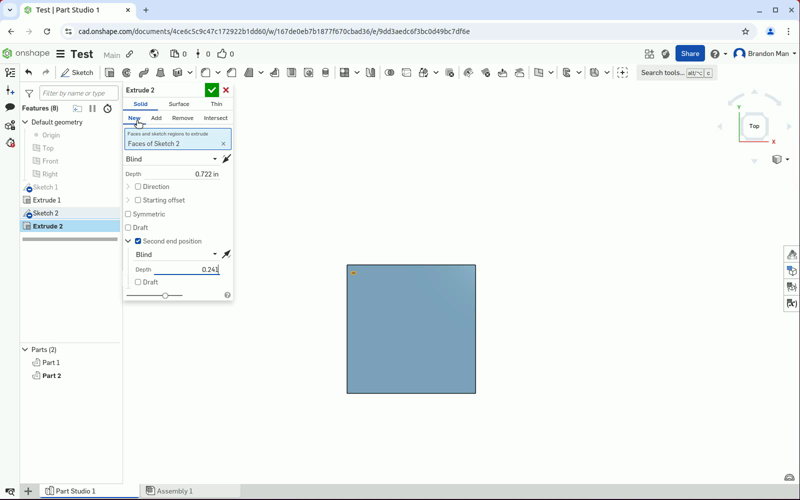
key(enter)
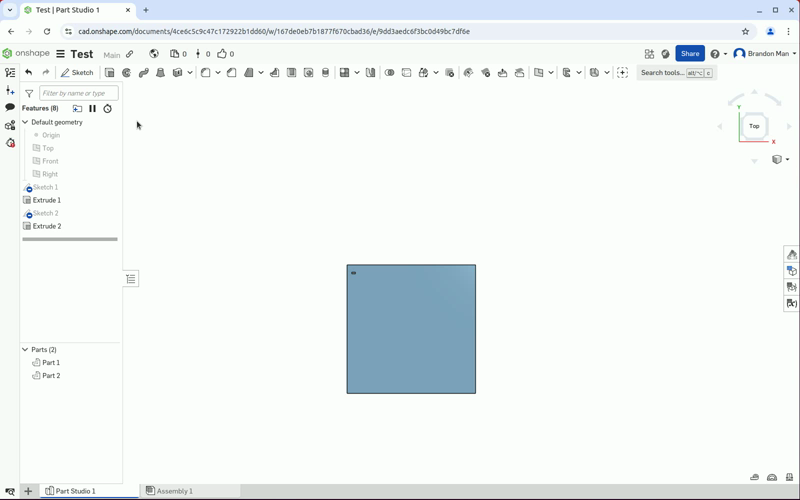
key(shift+h)
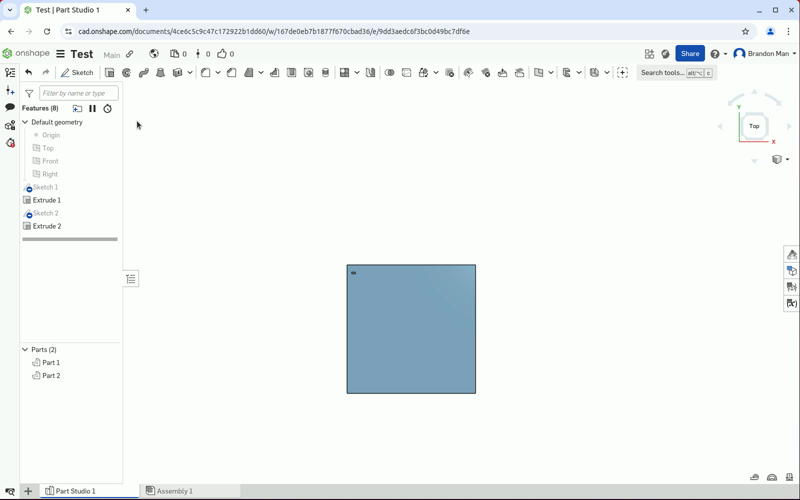
key(shift+h)
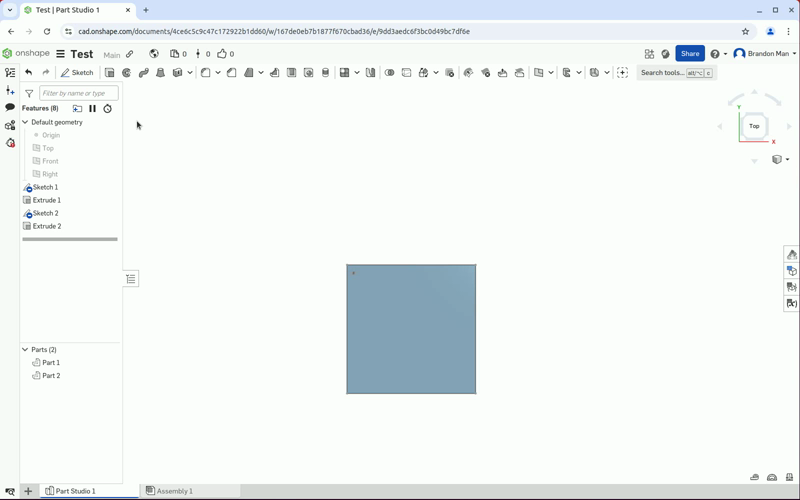
key(shift+7)
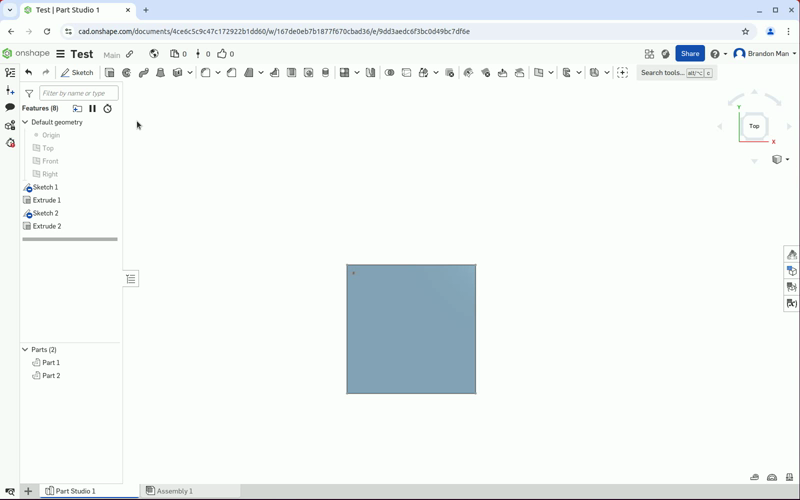
key(up, 3)
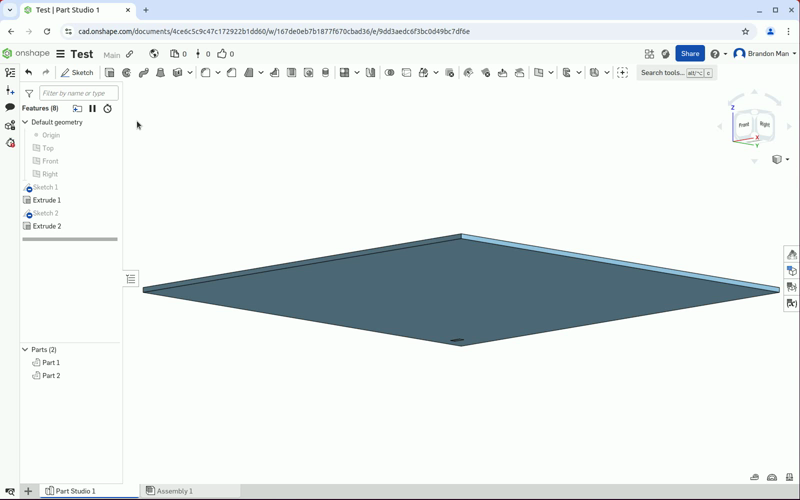
key(left, 3)
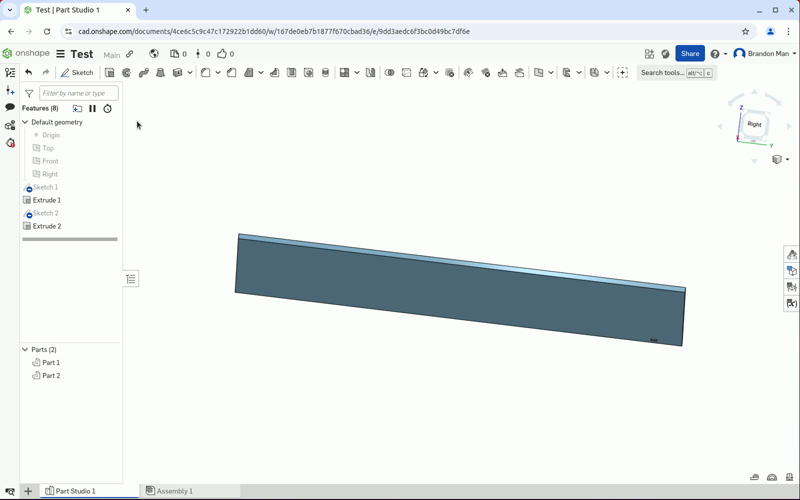
key(right, 3)
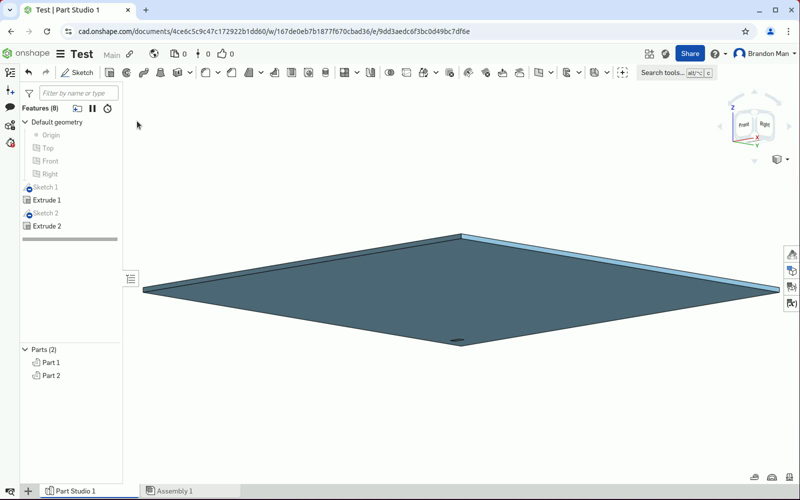
key(down, 3)
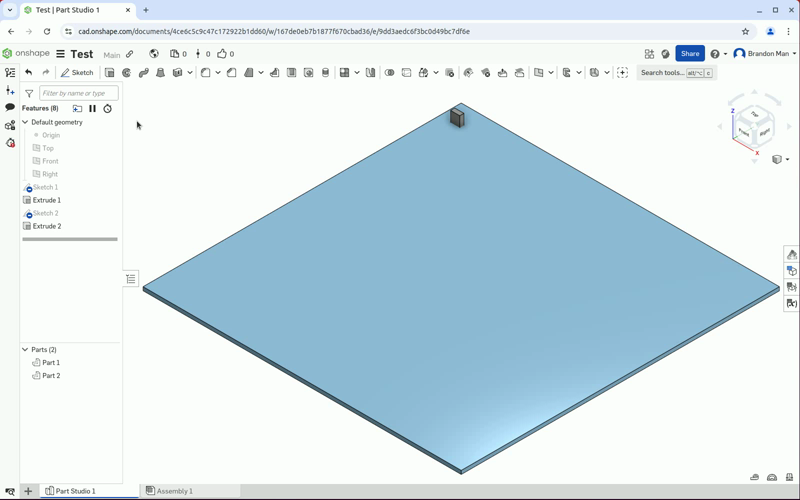
mouse_move(73, 189)
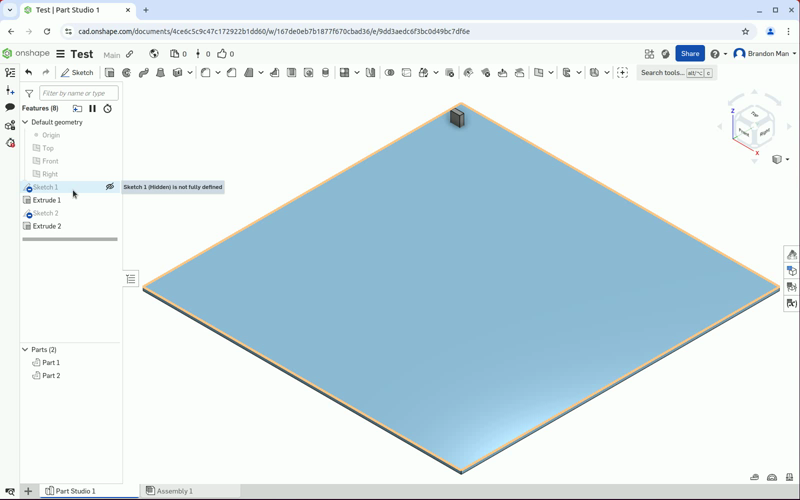
click(73, 189)